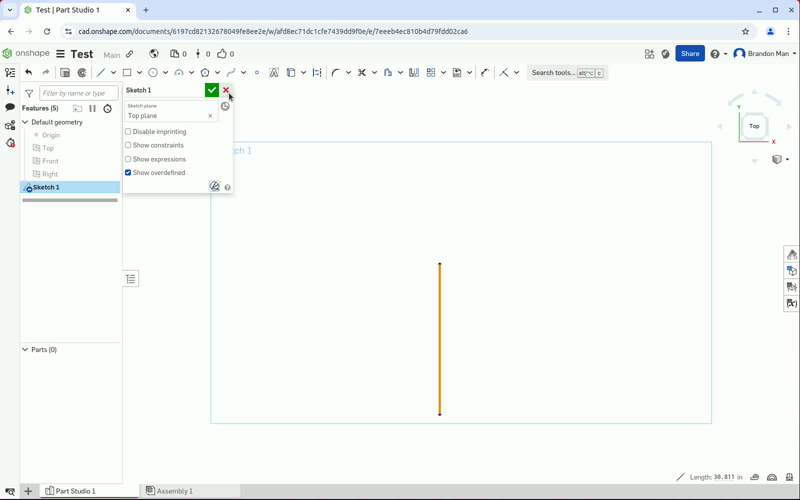
key(shift+h)
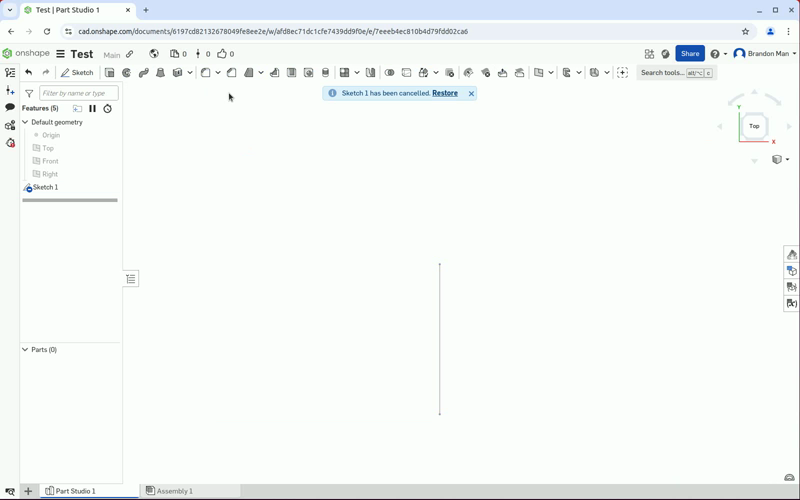
key(shift+s)
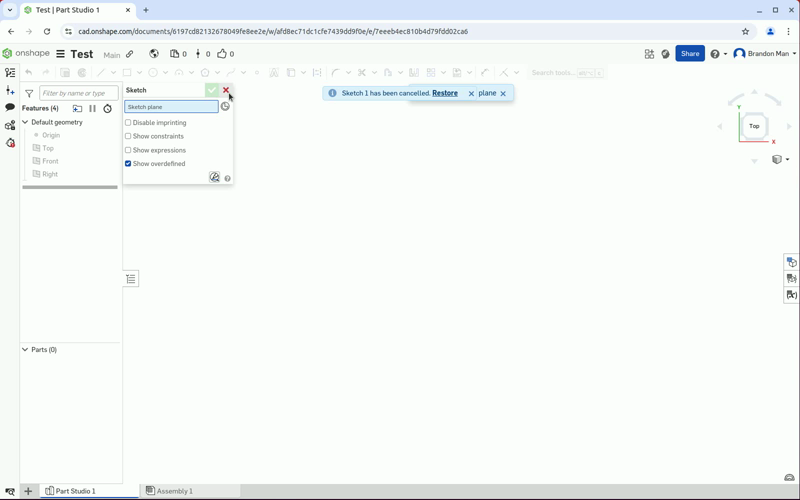
mouse_move(73, 150)
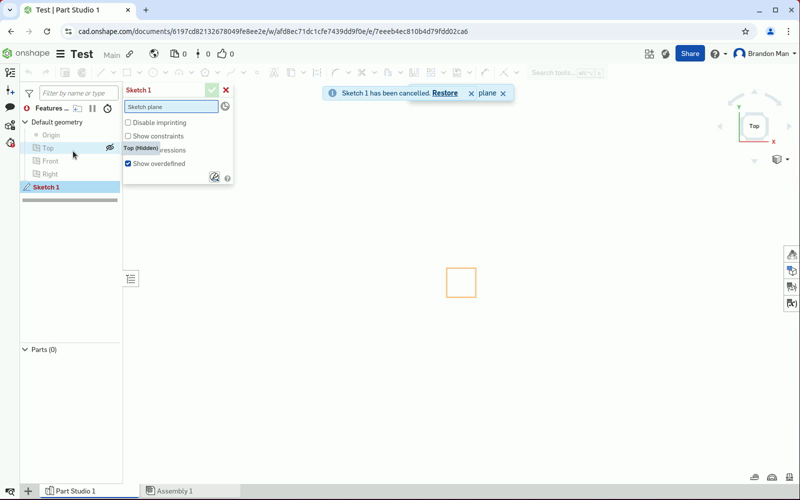
click(73, 150)
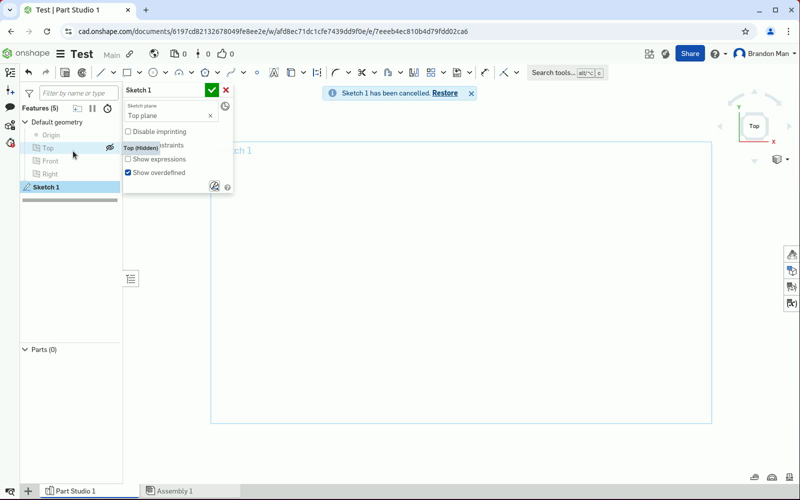
mouse_move(73, 352)
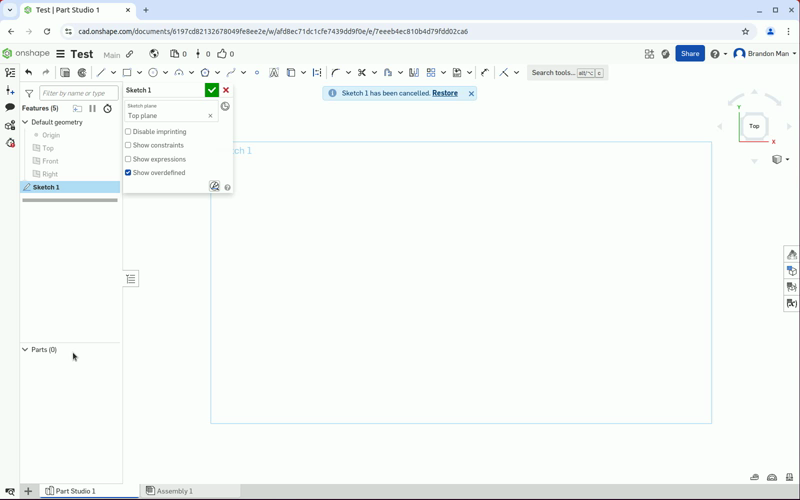
key(y)
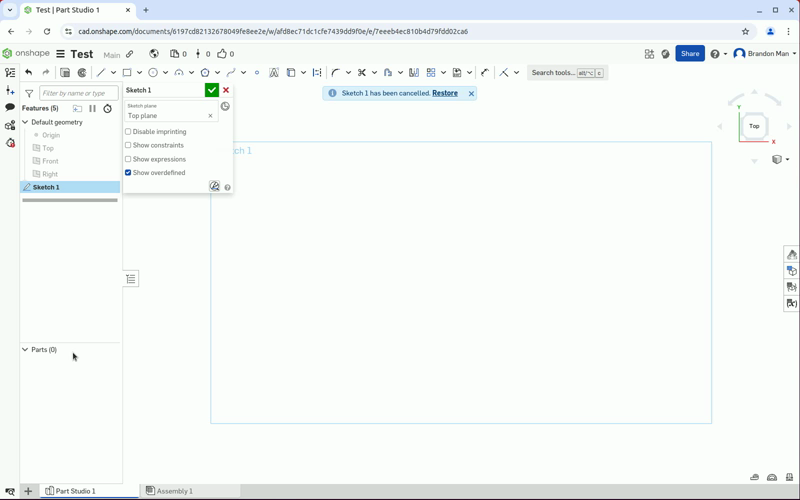
key(l)
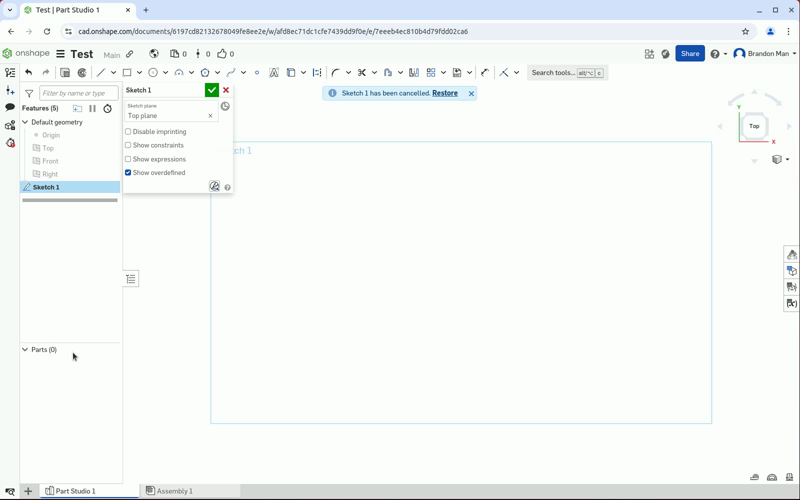
key_down(shift)
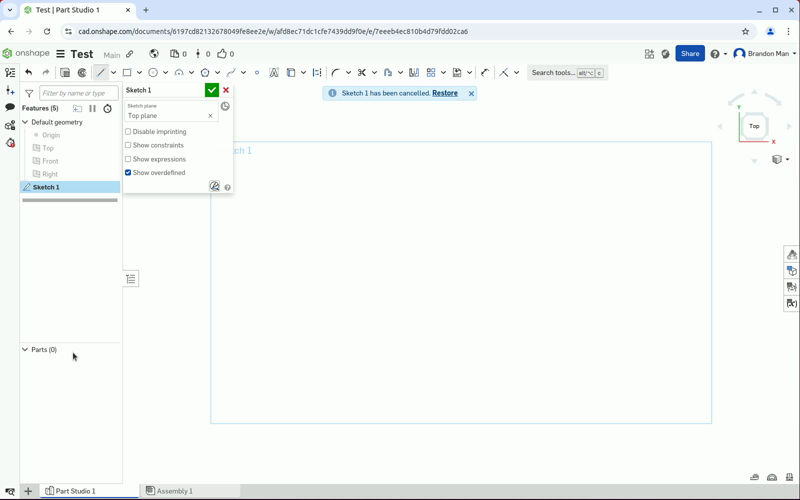
mouse_move(460, 282)
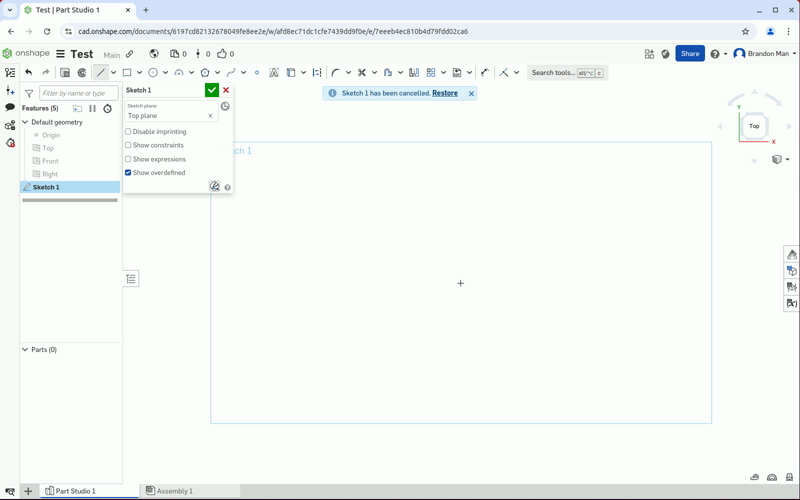
click(460, 282)
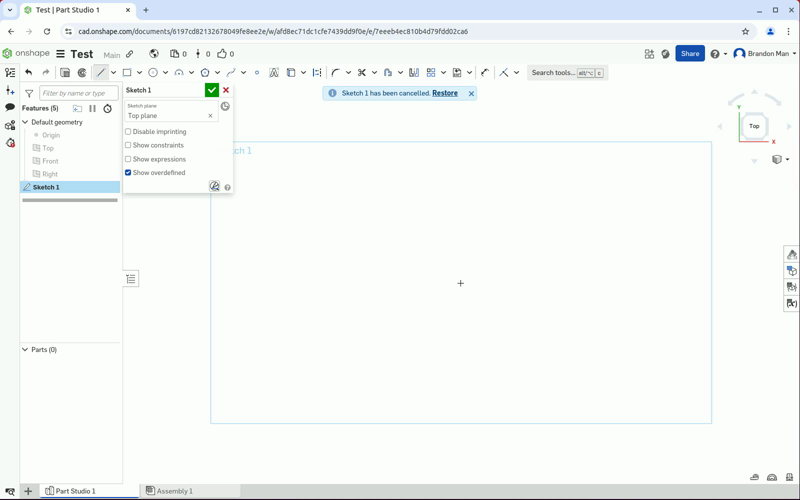
key_up(shift)
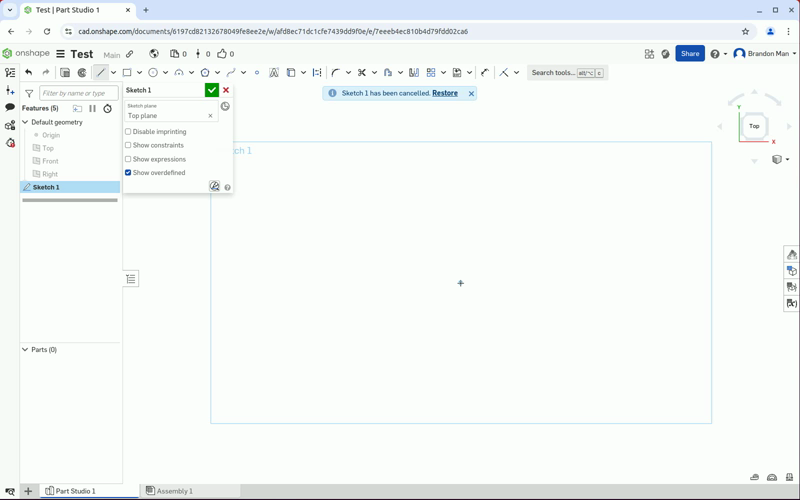
key_down(shift)
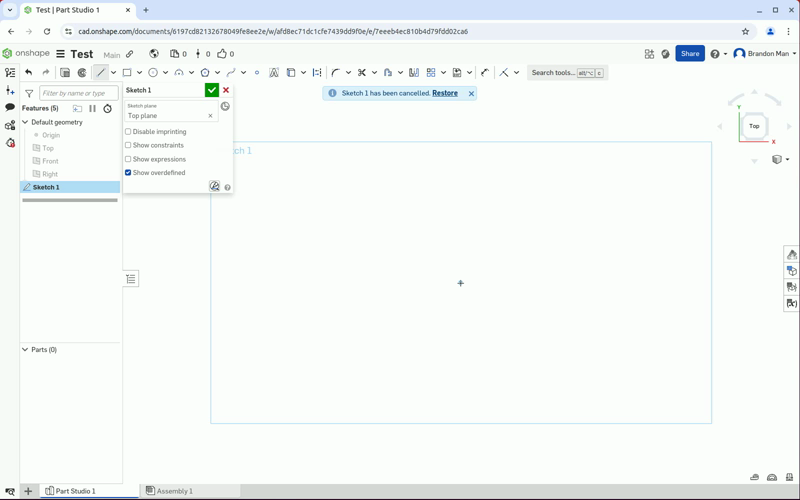
mouse_move(490, 282)
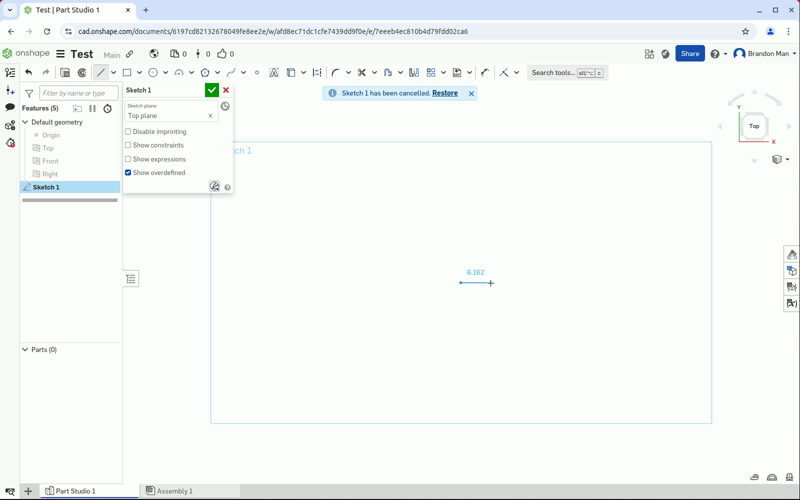
mouse_move(517, 282)
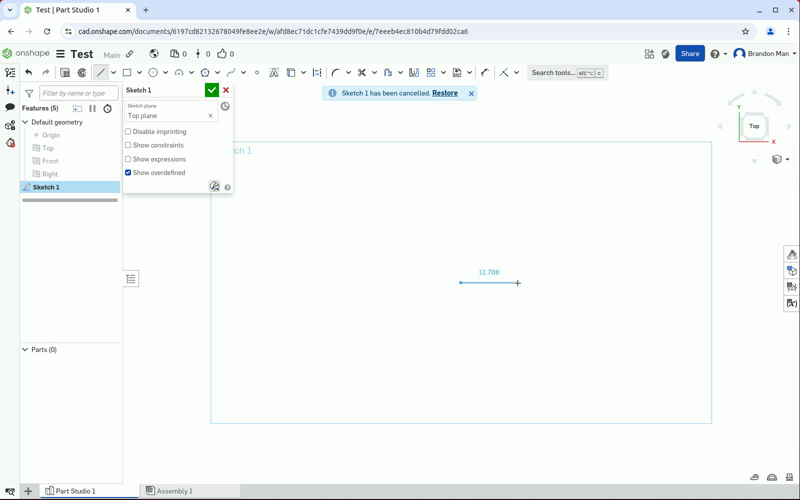
click(517, 282)
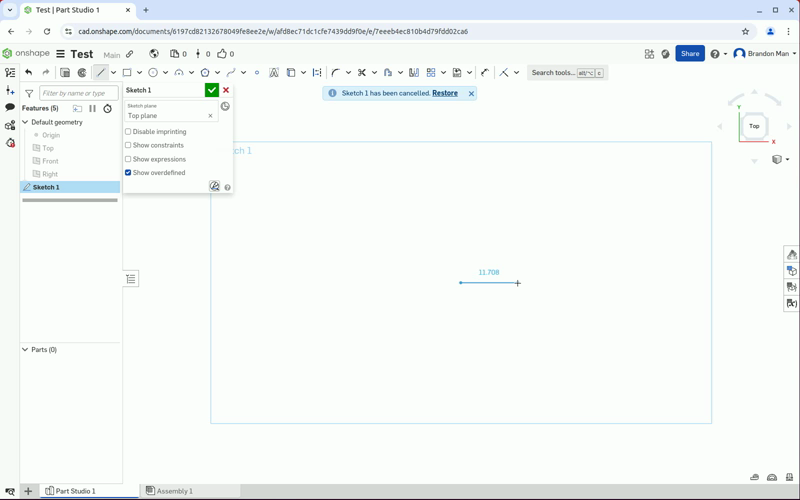
key_up(shift)
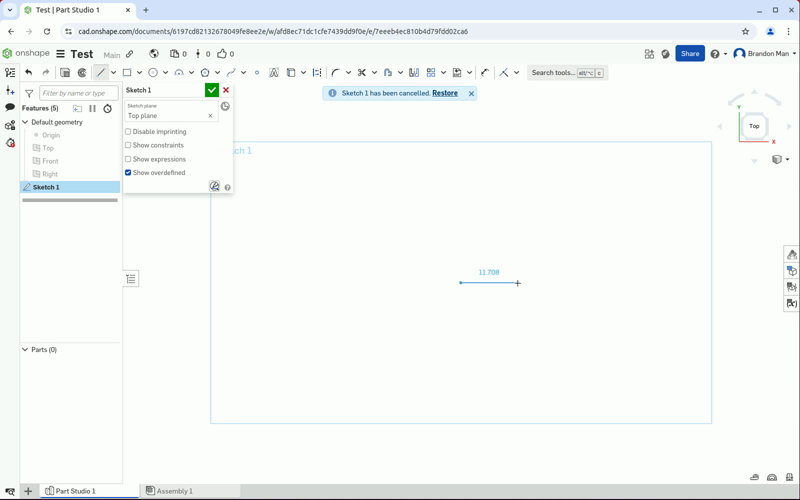
key_down(shift)
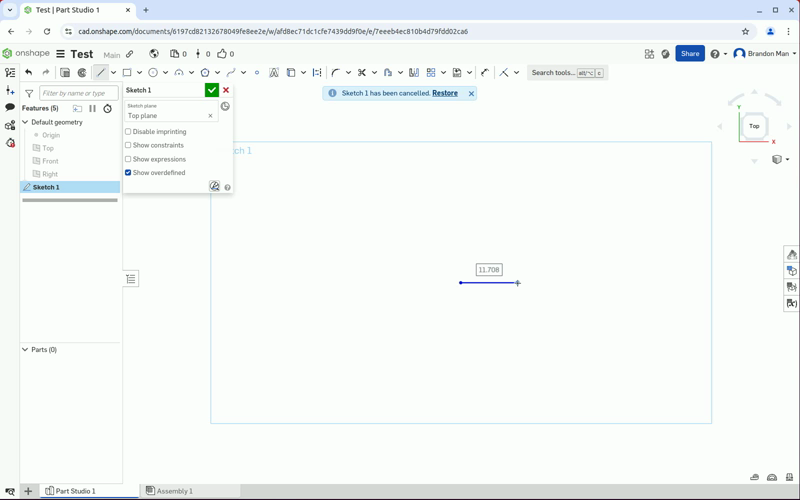
mouse_move(517, 170)
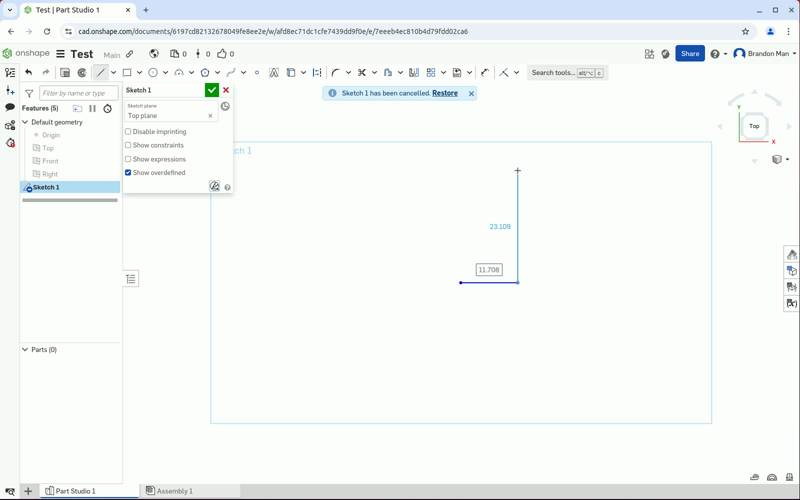
click(517, 170)
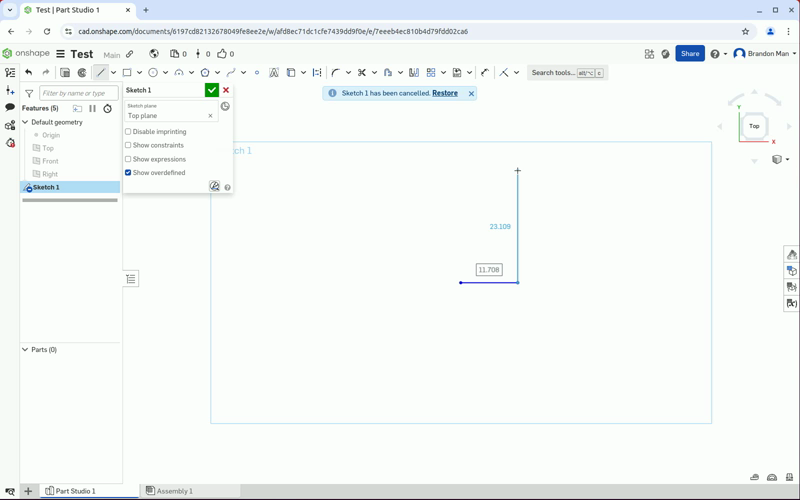
key_up(shift)
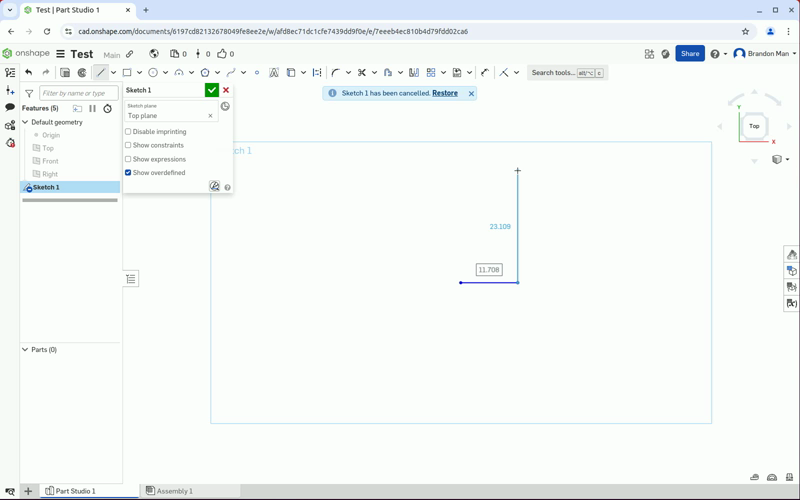
key_down(shift)
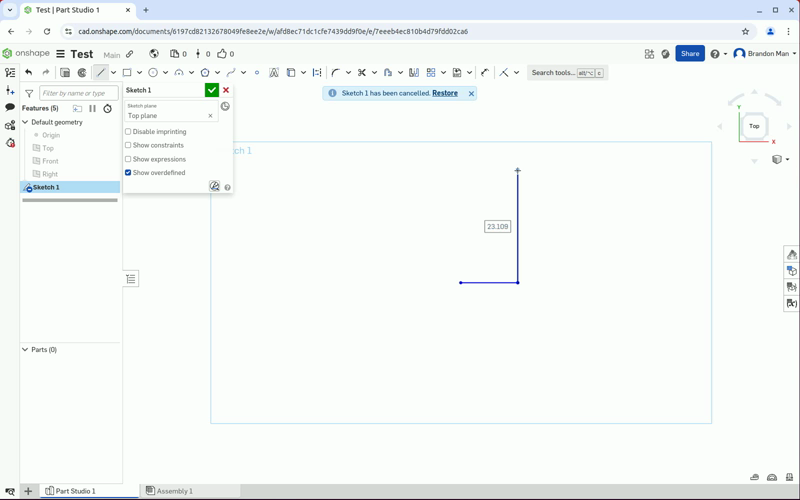
mouse_move(547, 170)
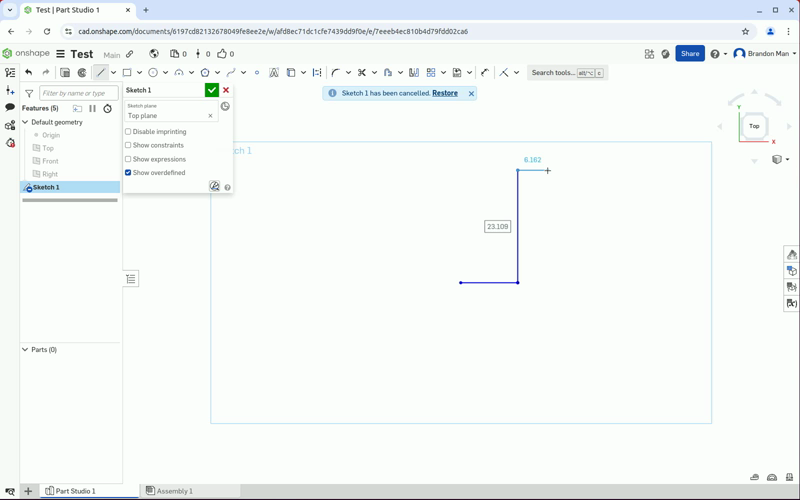
mouse_move(460, 170)
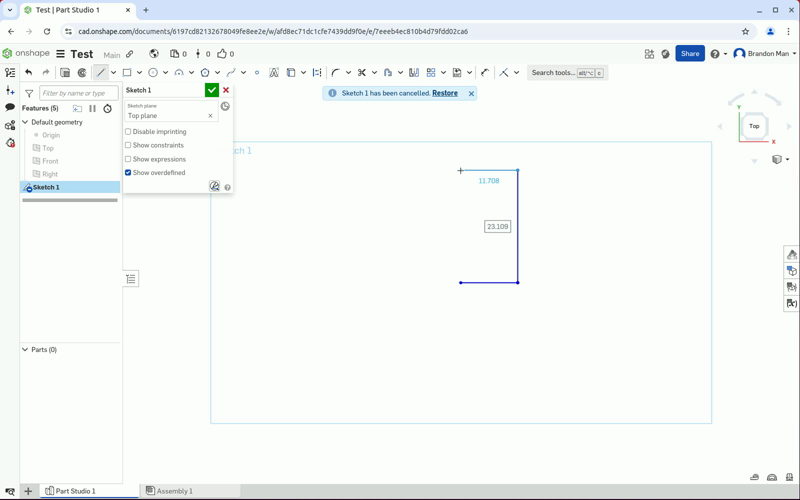
click(460, 170)
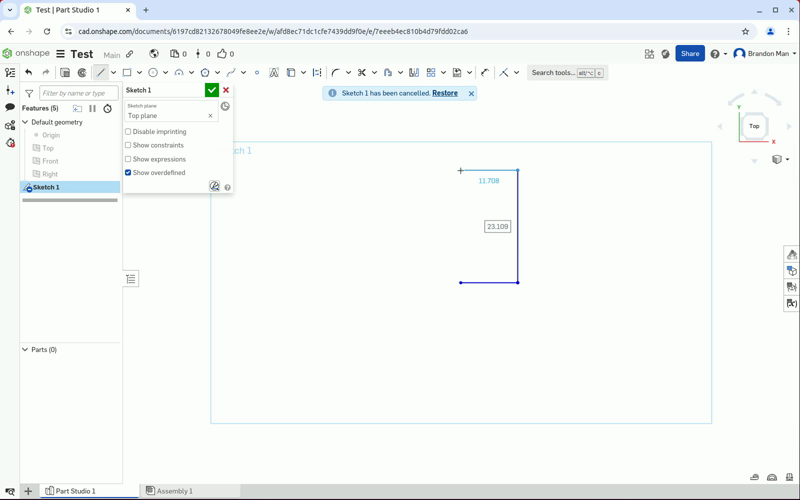
key_up(shift)
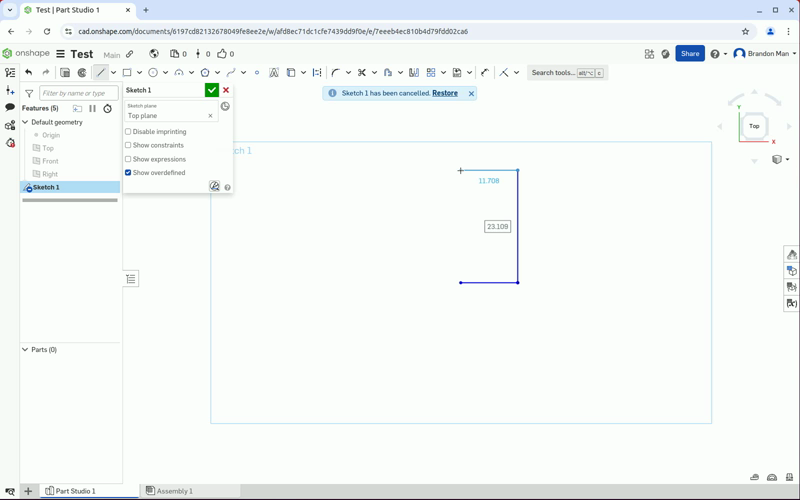
key_down(shift)
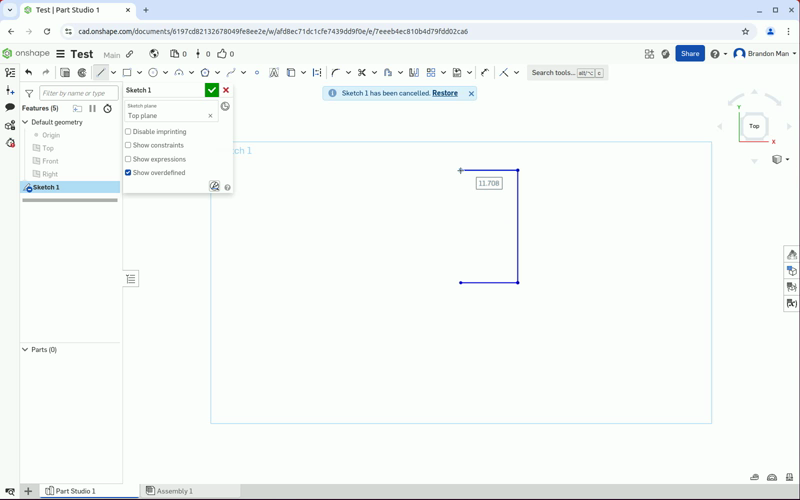
mouse_move(460, 282)
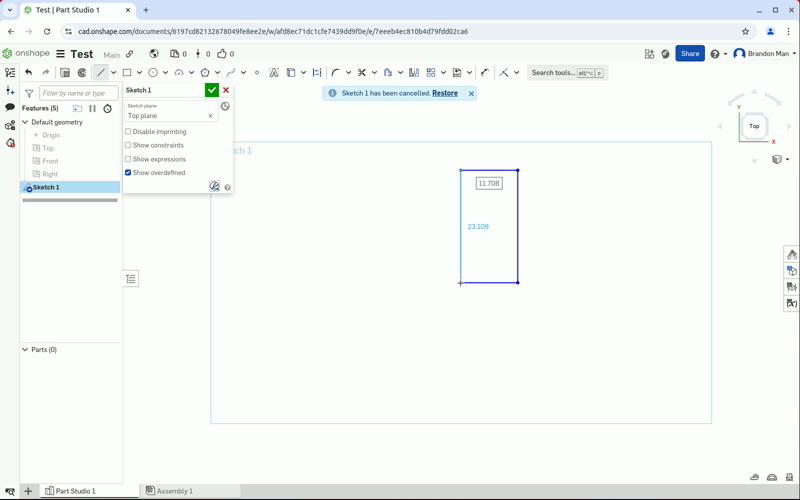
key_up(shift)
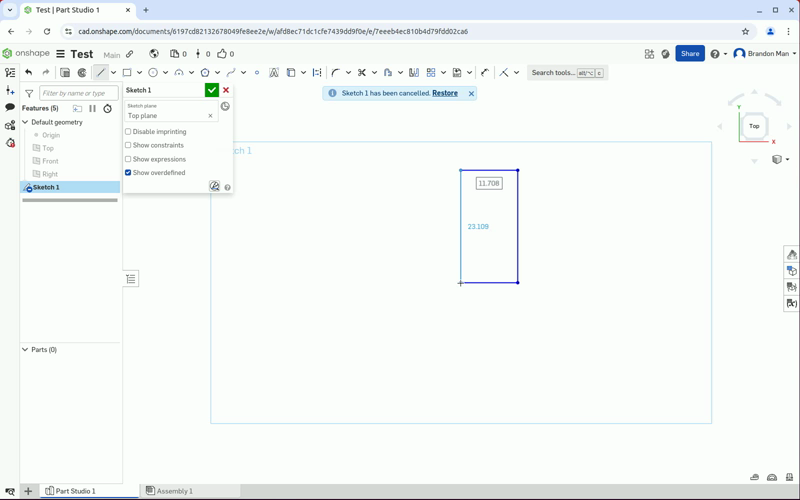
click(460, 282)
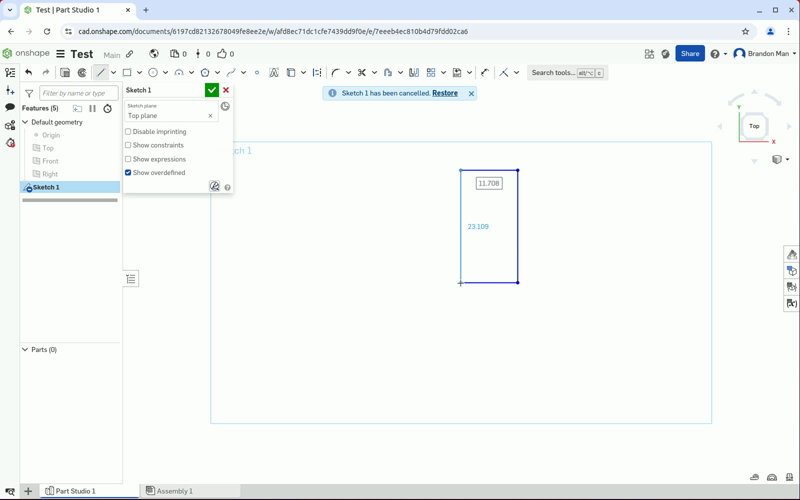
key(esc)
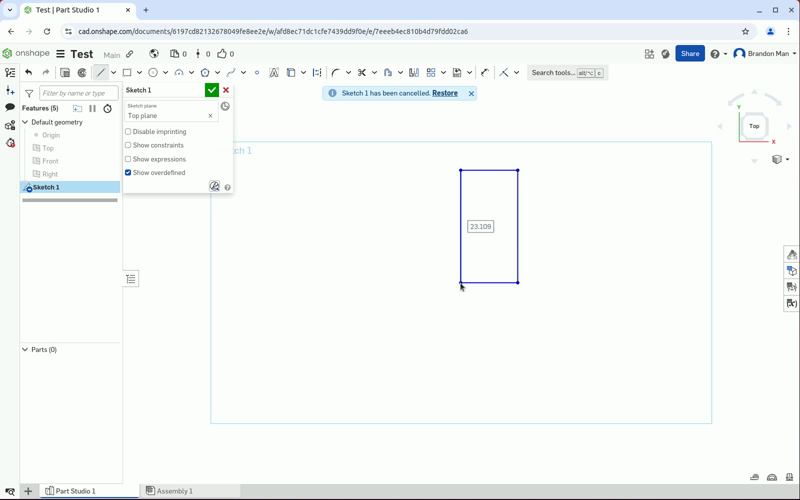
mouse_move(489, 256)
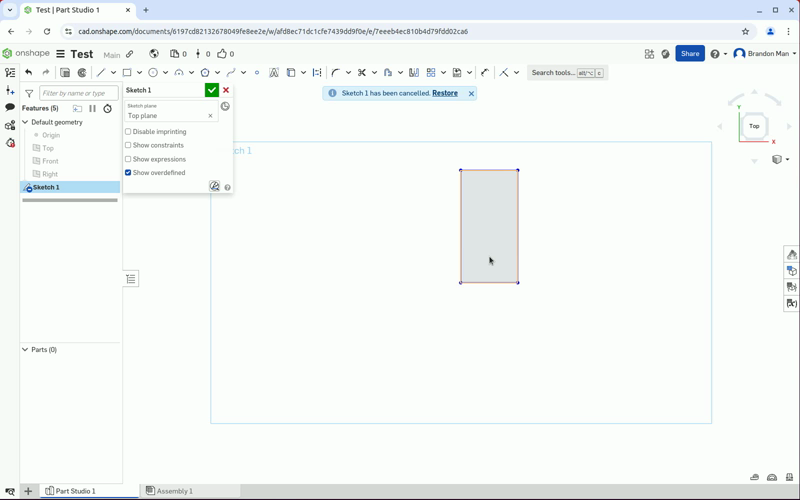
click(489, 256)
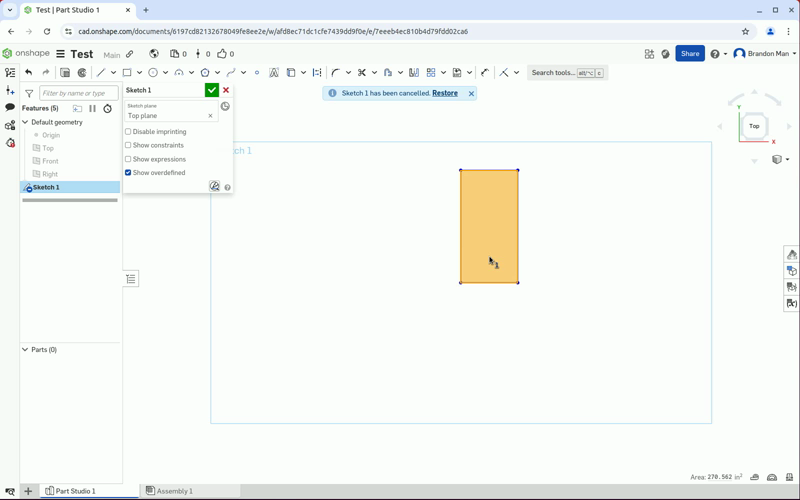
mouse_move(73, 352)
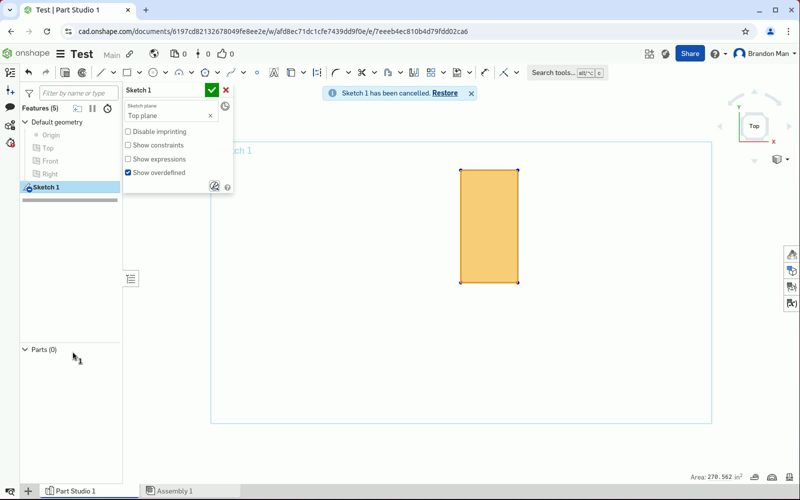
key(shift+y)
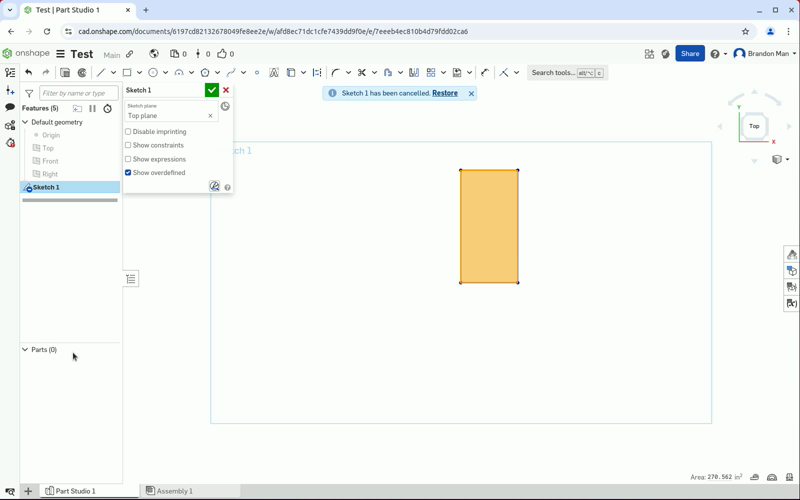
key(shift+e)
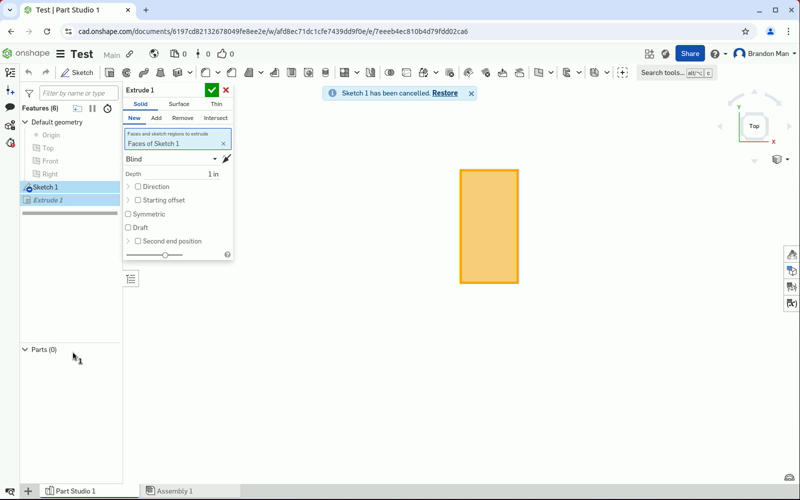
mouse_move(143, 106)
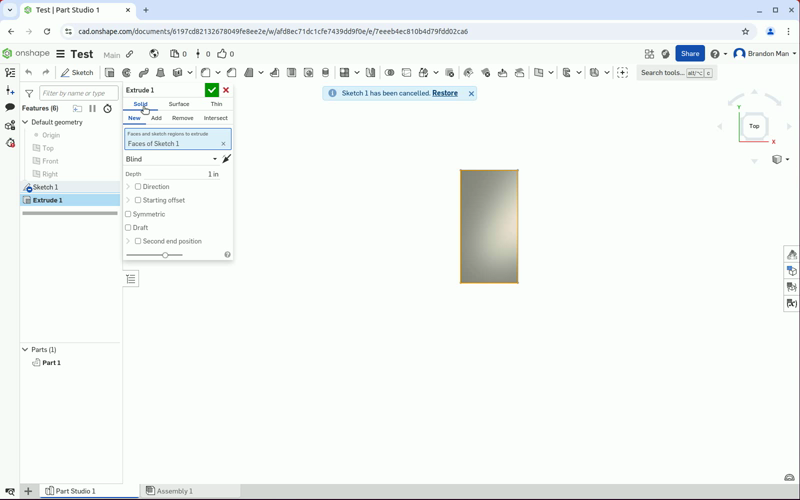
click(143, 106)
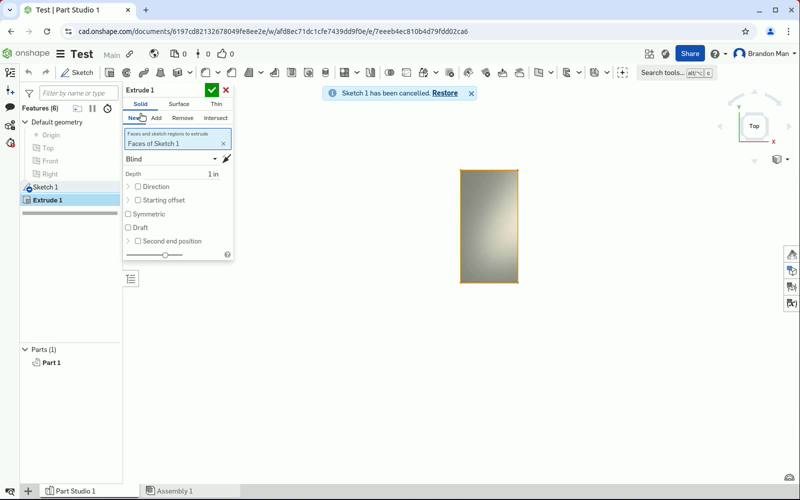
mouse_move(137, 120)
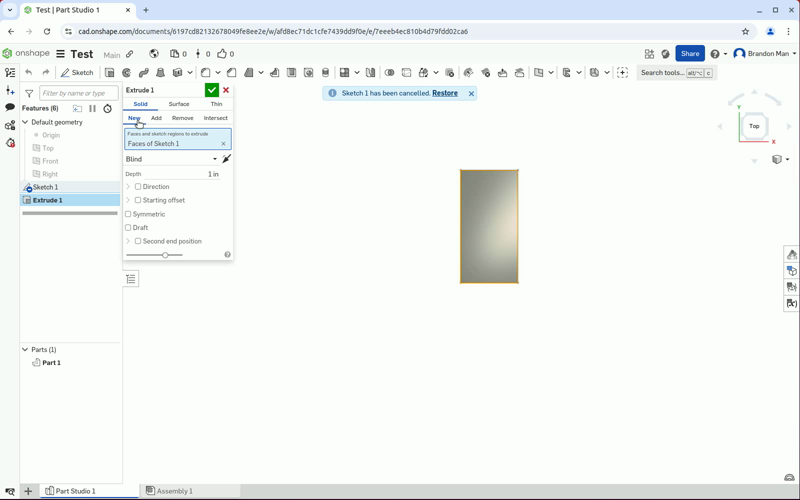
click(137, 120)
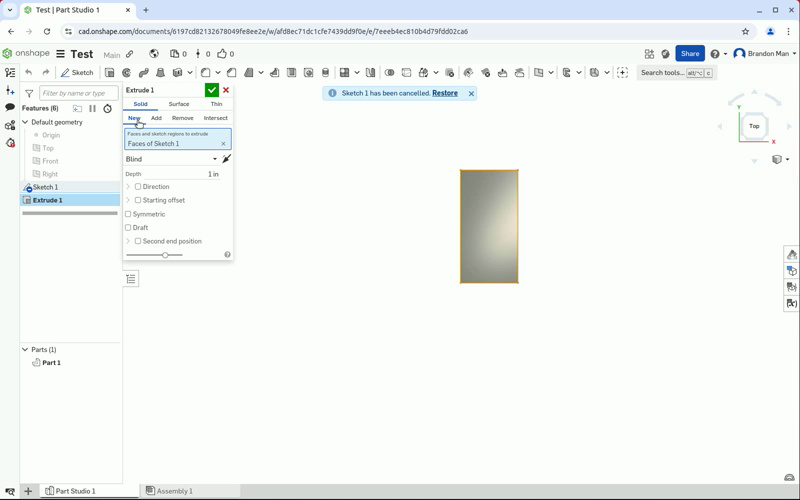
key(tab, 4)
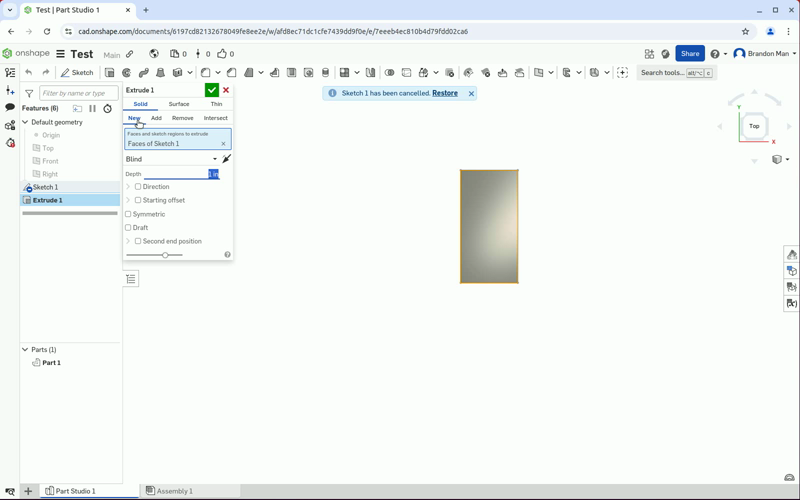
text(6.258)
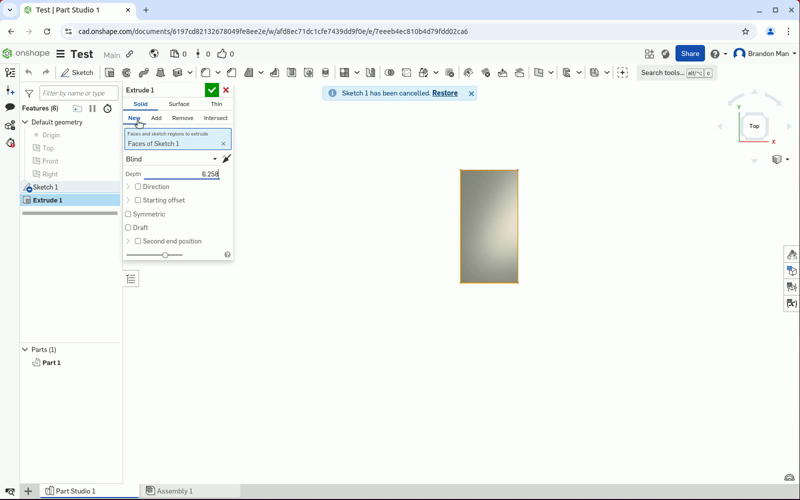
key(enter)
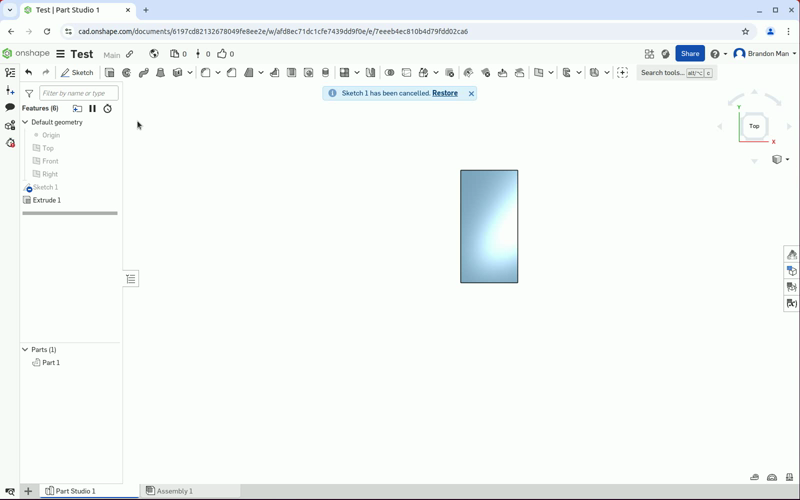
key(shift+h)
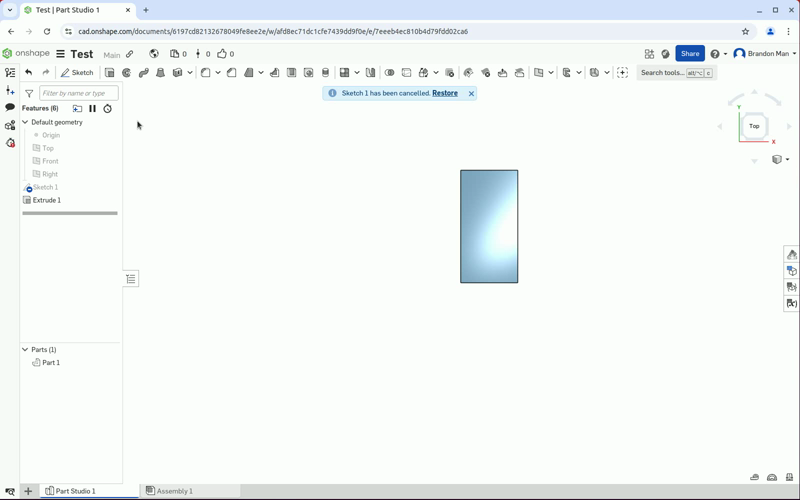
key(shift+h)
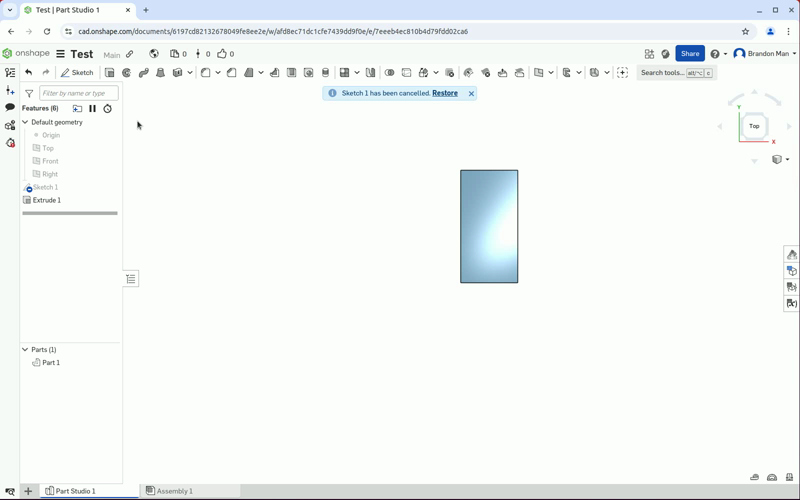
mouse_move(73, 189)
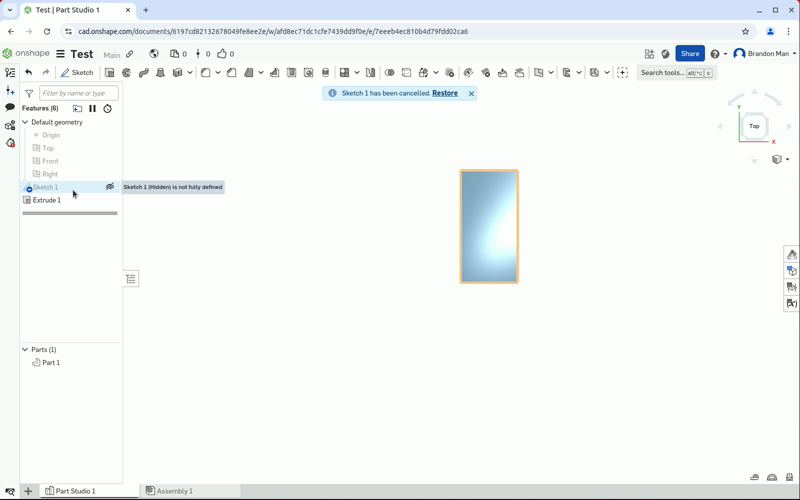
click(73, 189)
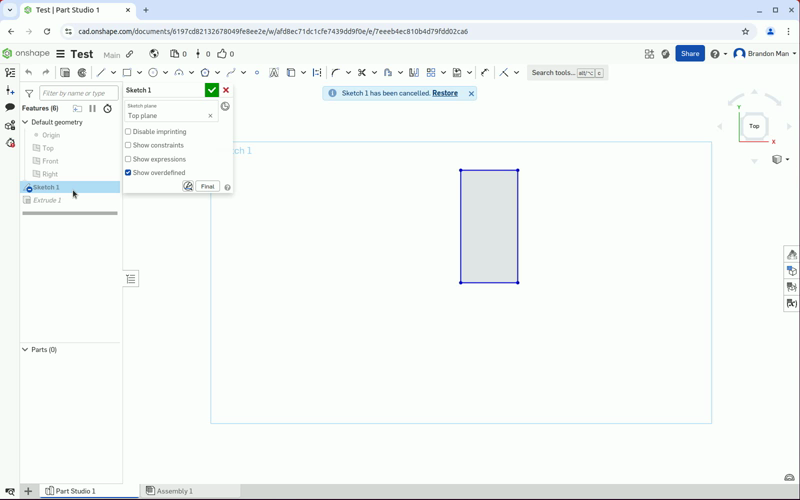
mouse_move(229, 92)
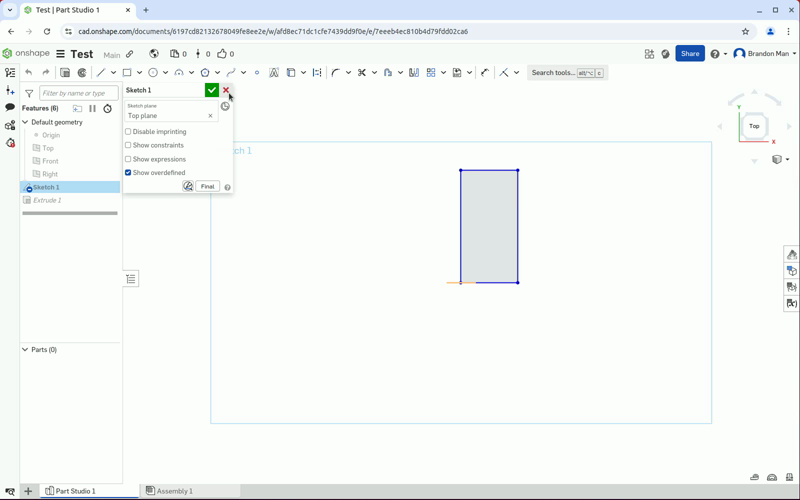
click(229, 92)
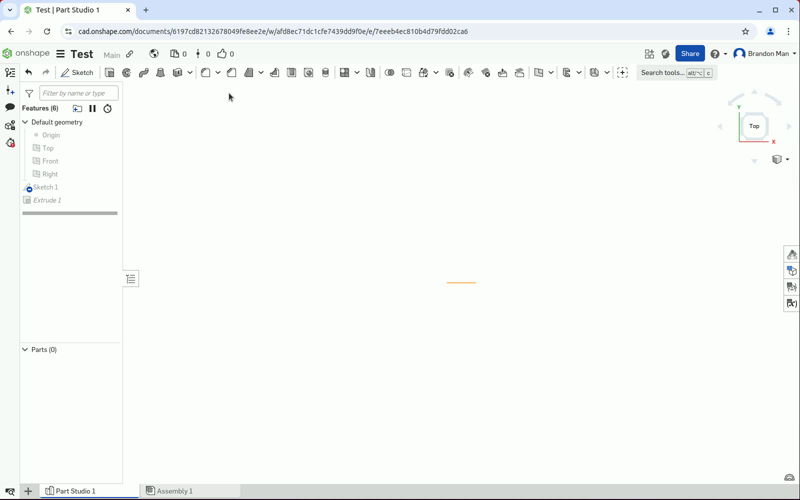
mouse_move(541, 75)
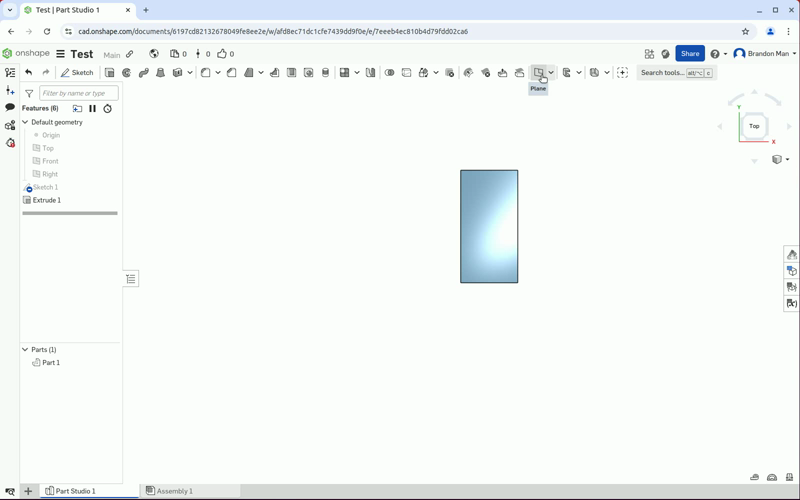
click(541, 75)
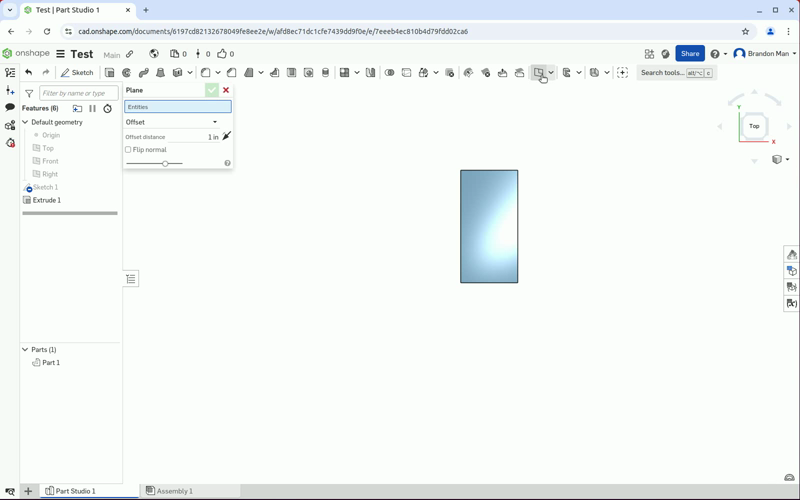
mouse_move(73, 150)
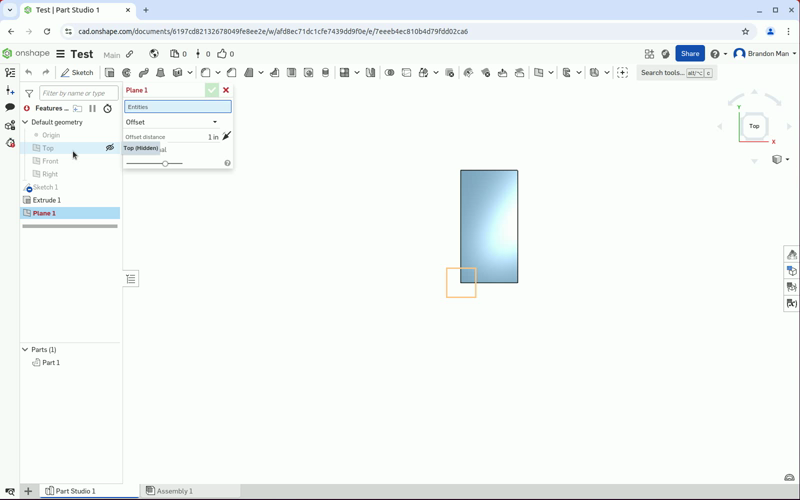
click(73, 150)
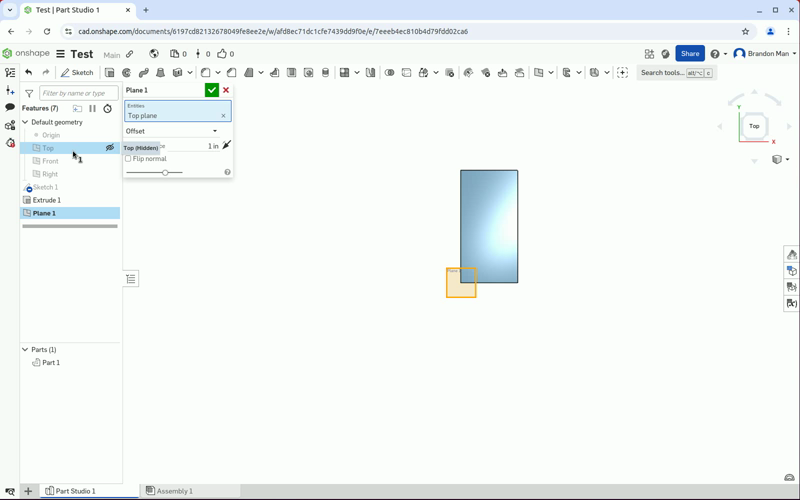
key(tab, 2)
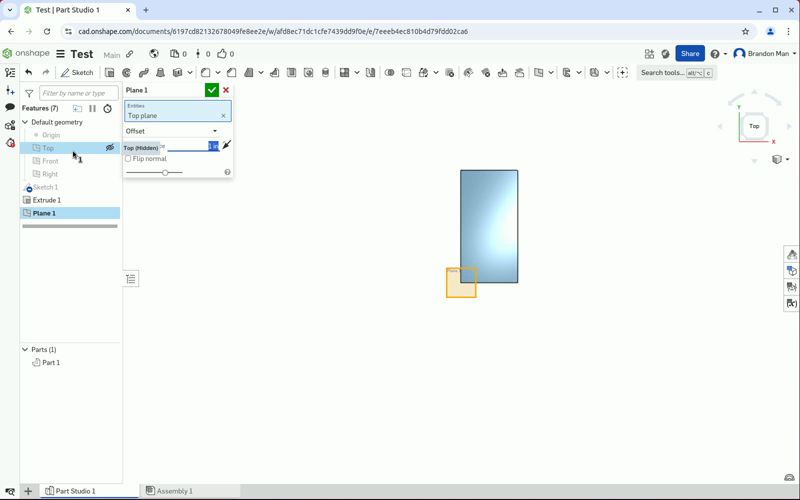
text(6.255)
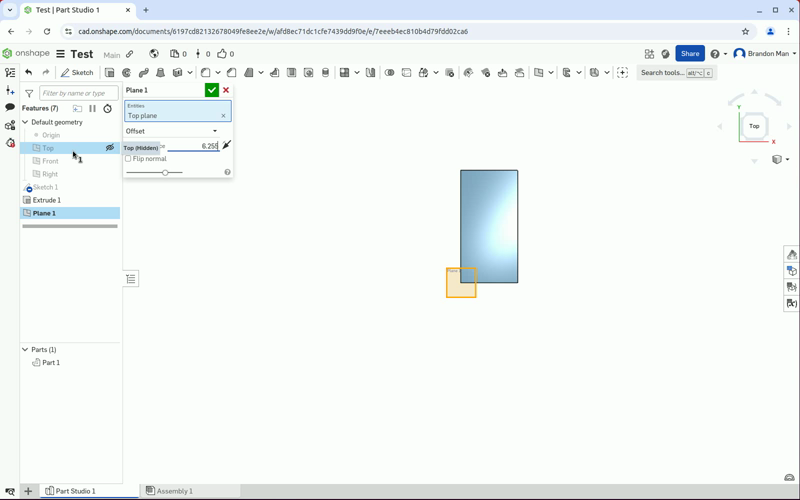
key(enter, 2)
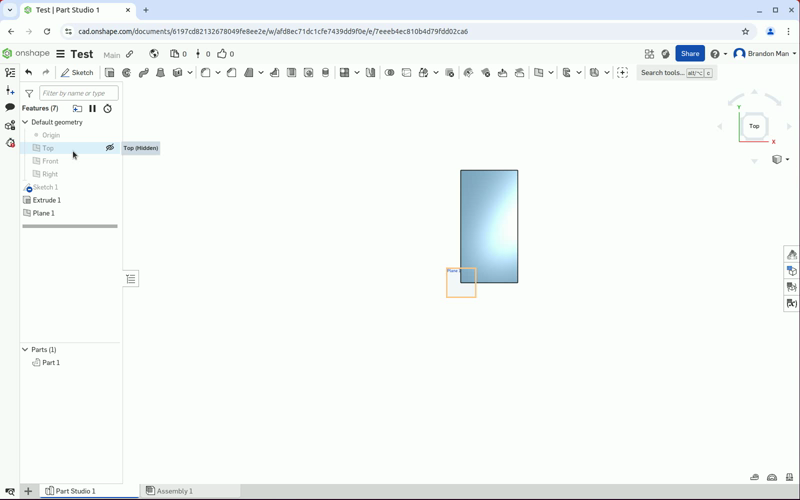
key(shift+s)
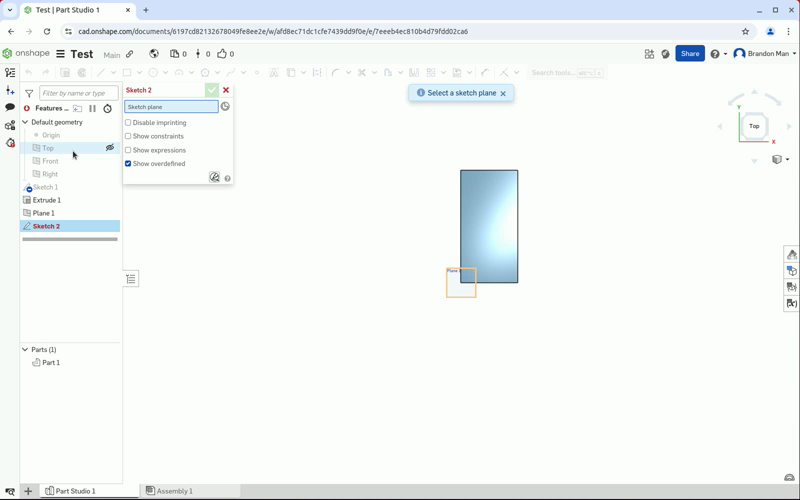
mouse_move(73, 215)
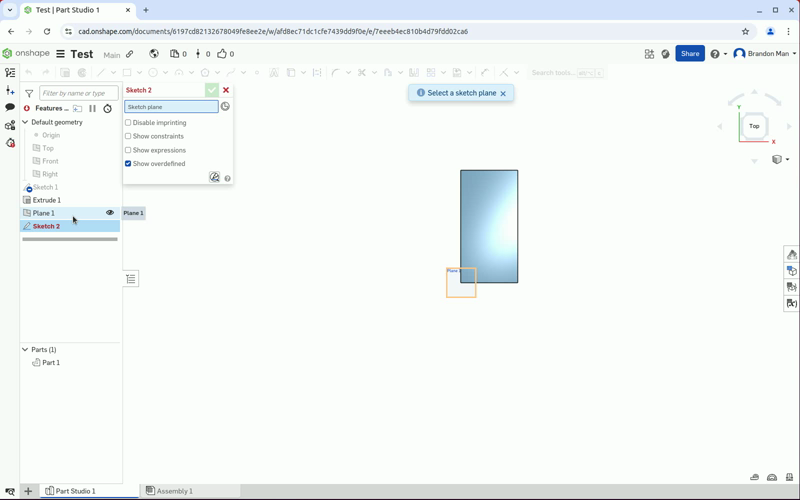
click(73, 215)
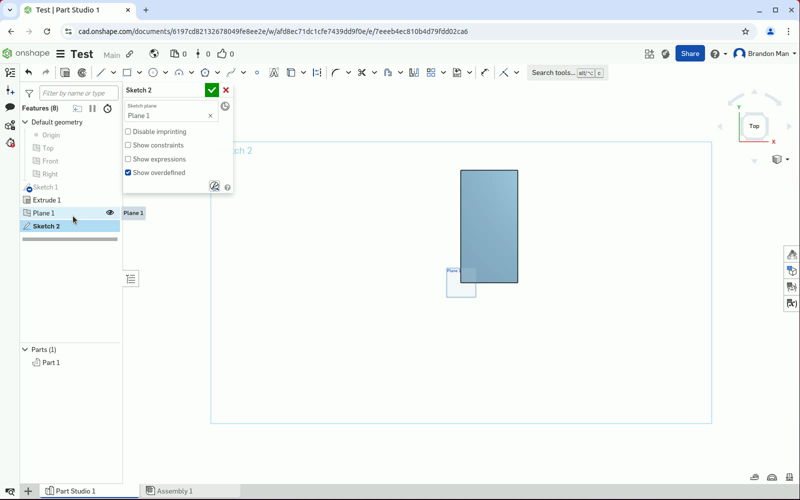
mouse_move(73, 352)
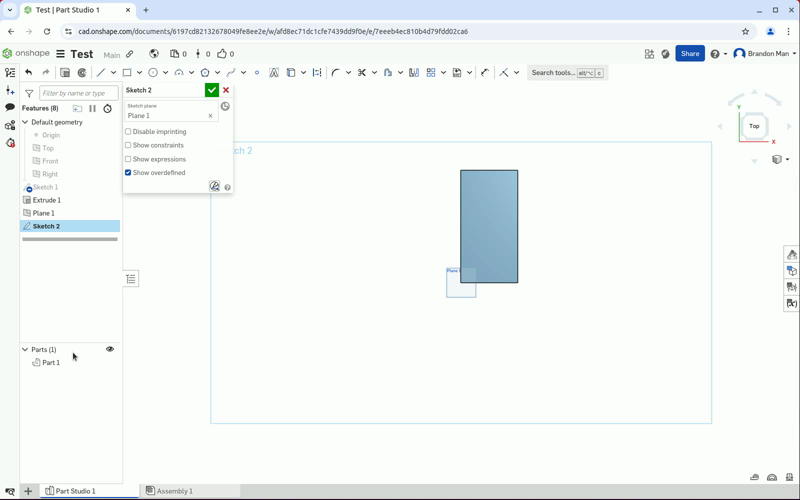
key(y)
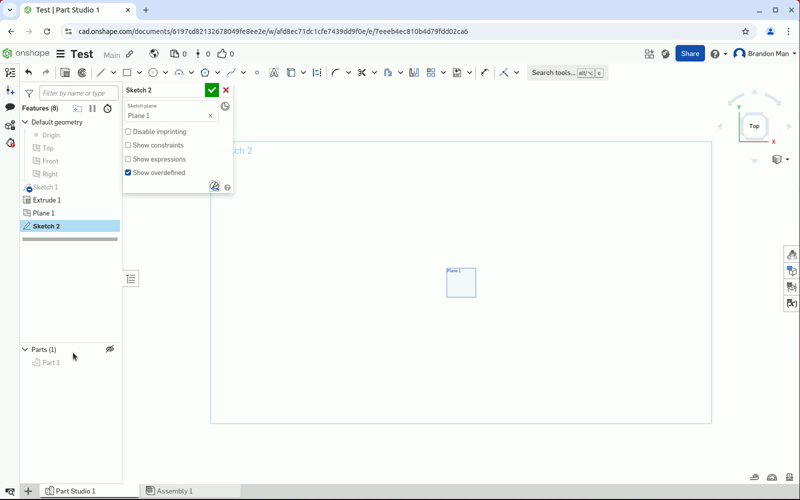
key(l)
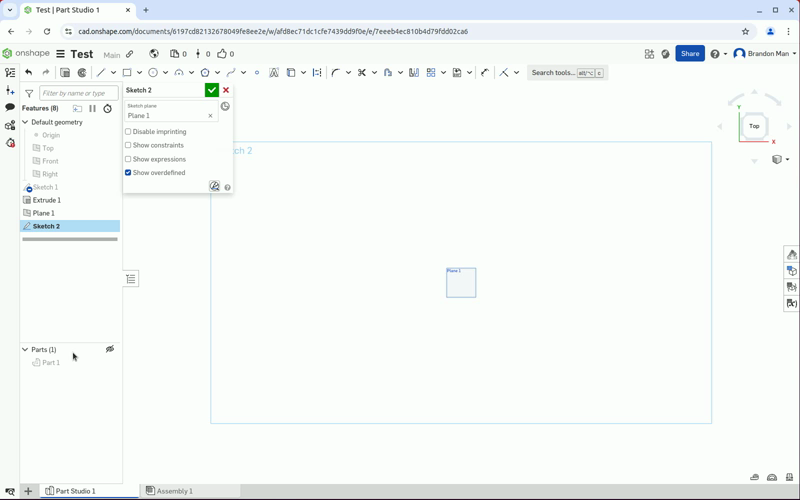
key_down(shift)
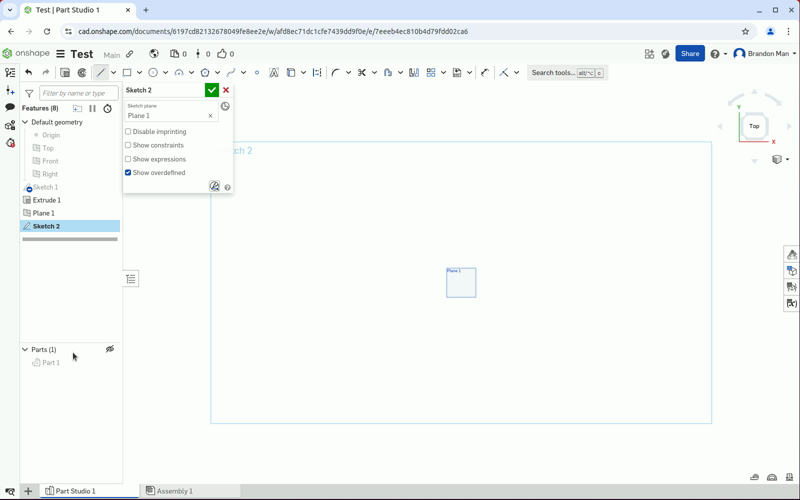
mouse_move(460, 172)
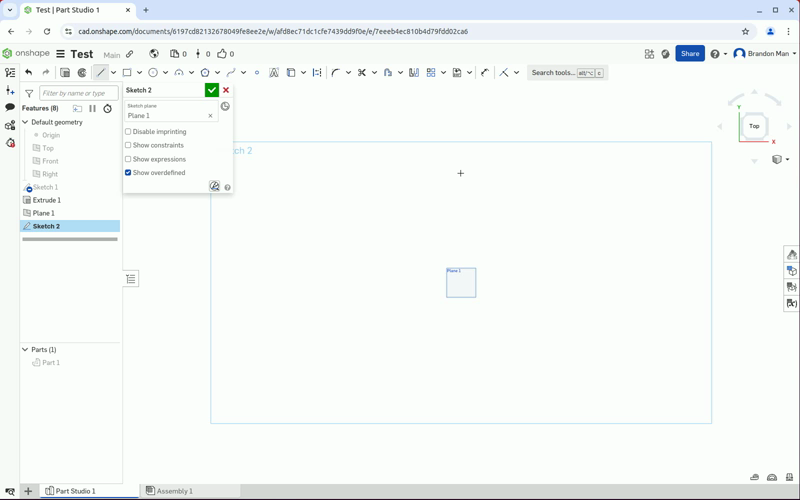
click(460, 172)
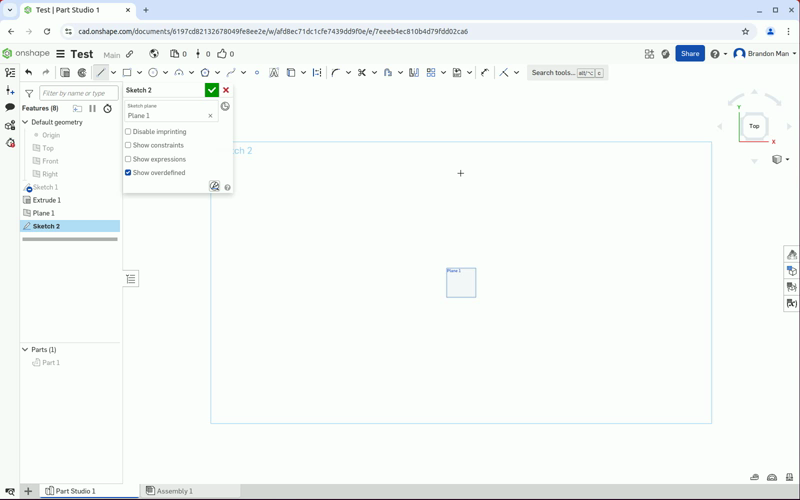
key_up(shift)
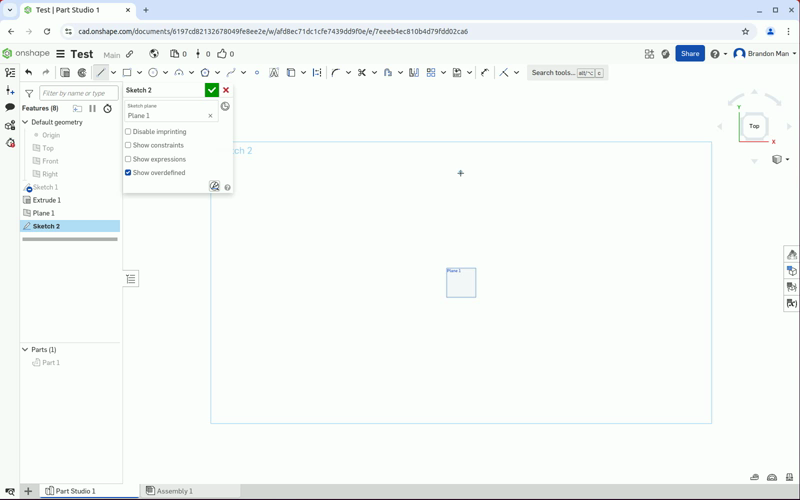
key_down(shift)
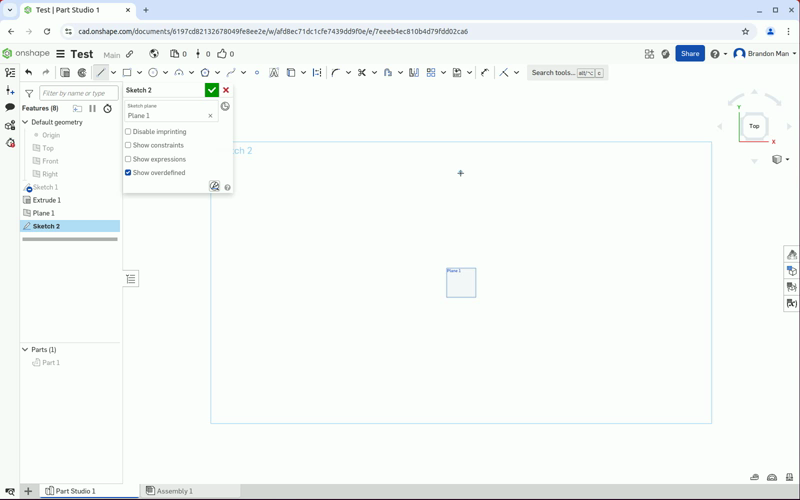
mouse_move(490, 172)
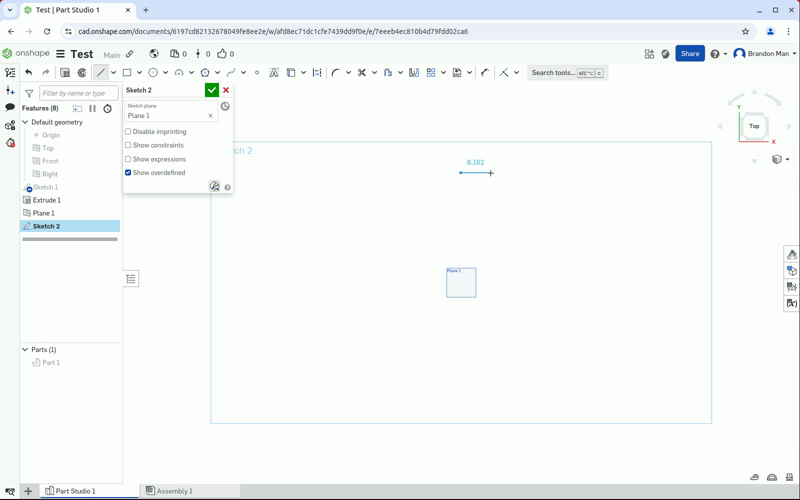
mouse_move(517, 172)
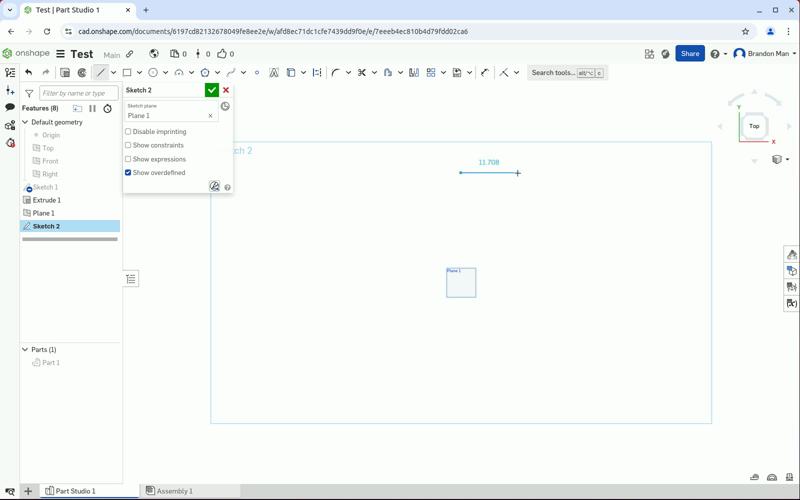
click(517, 172)
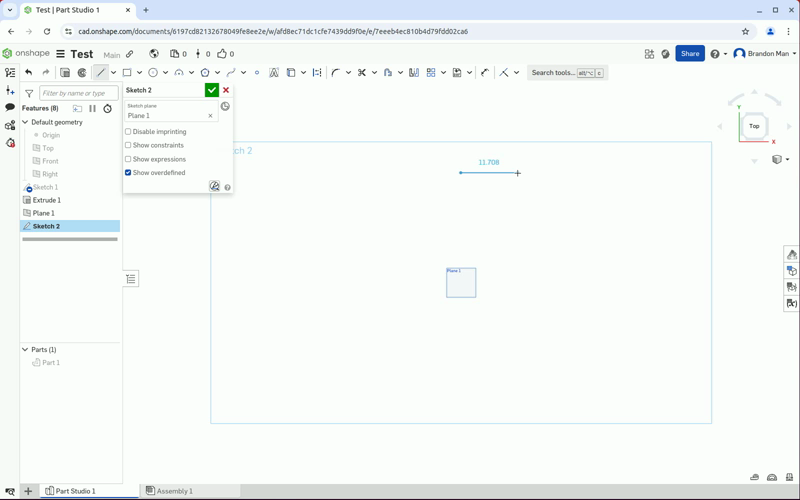
key_up(shift)
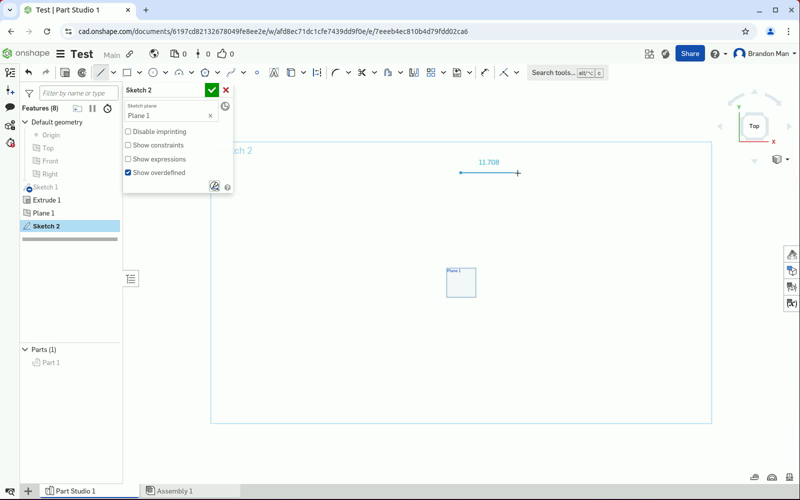
key_down(shift)
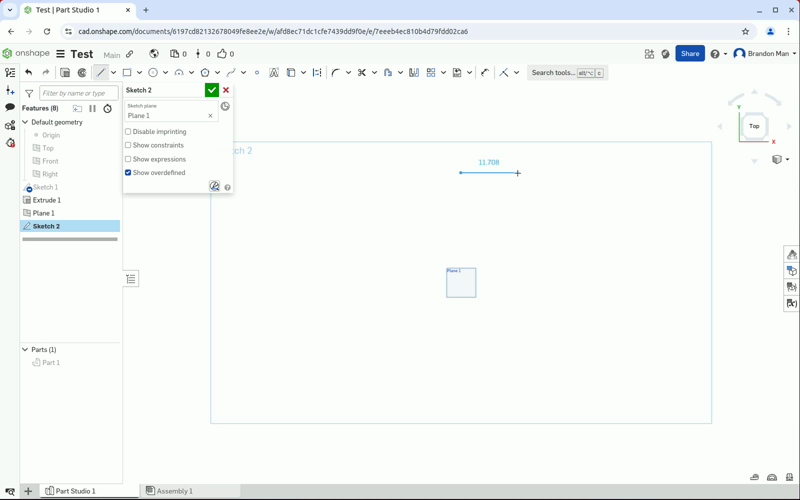
mouse_move(547, 172)
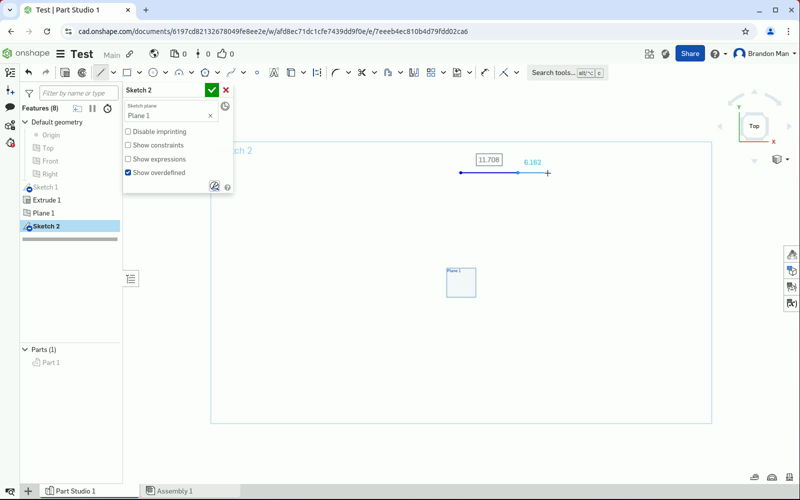
mouse_move(517, 170)
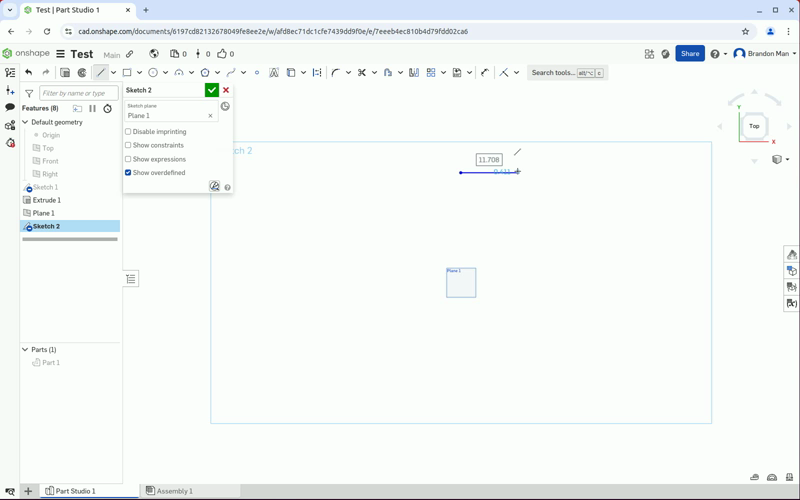
scroll(6)
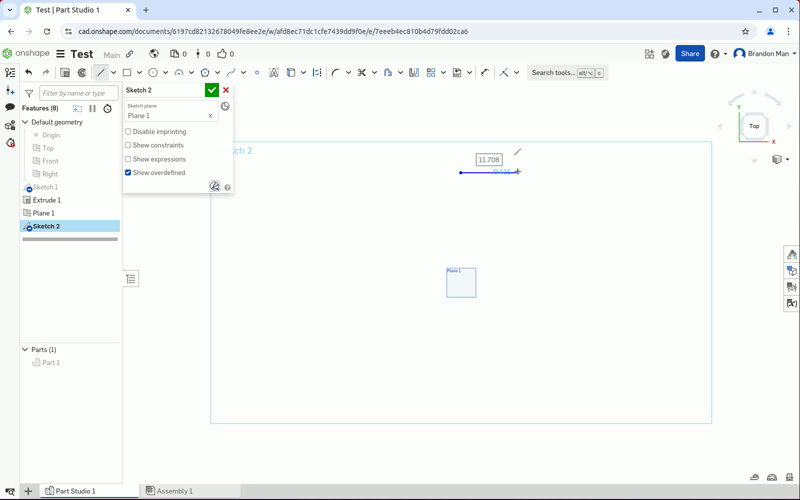
scroll(6)
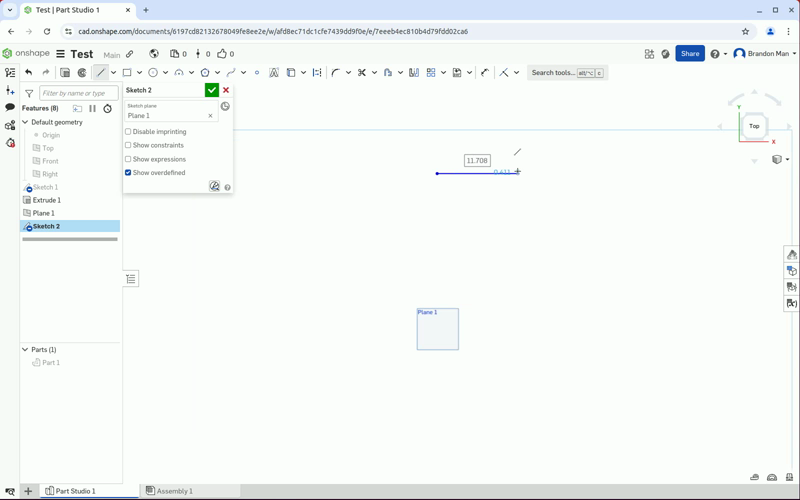
scroll(6)
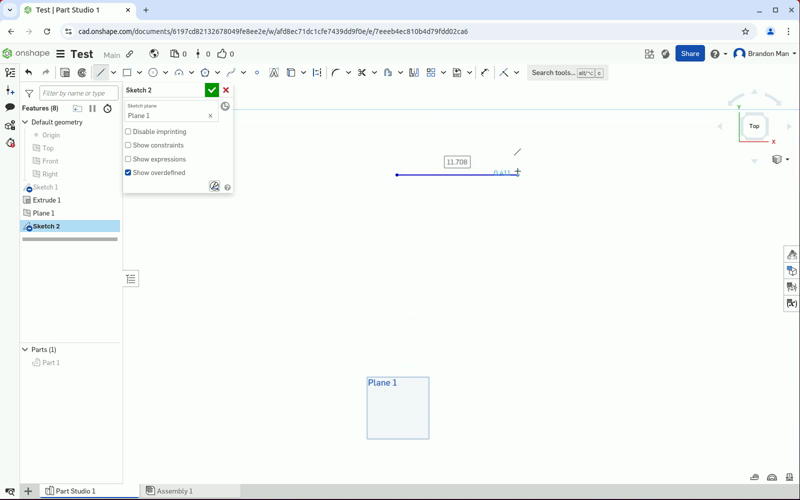
scroll(6)
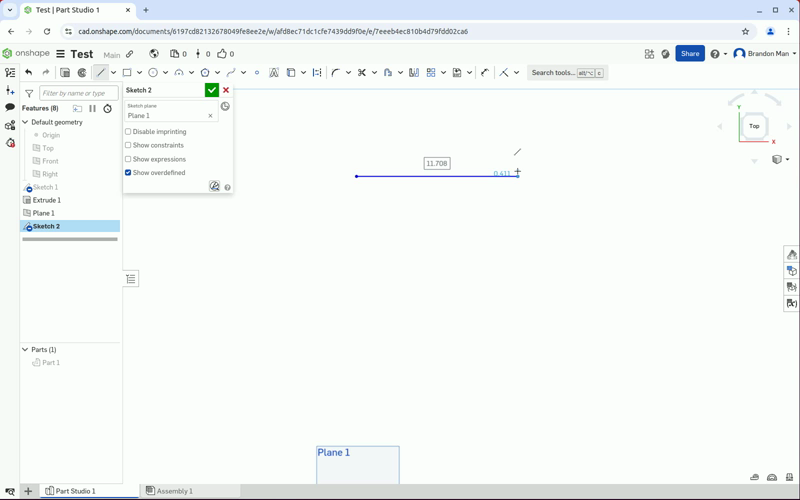
scroll(6)
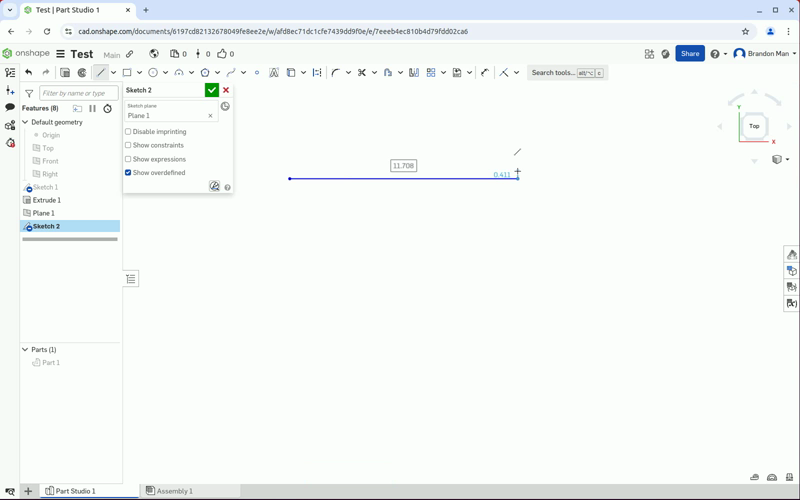
scroll(6)
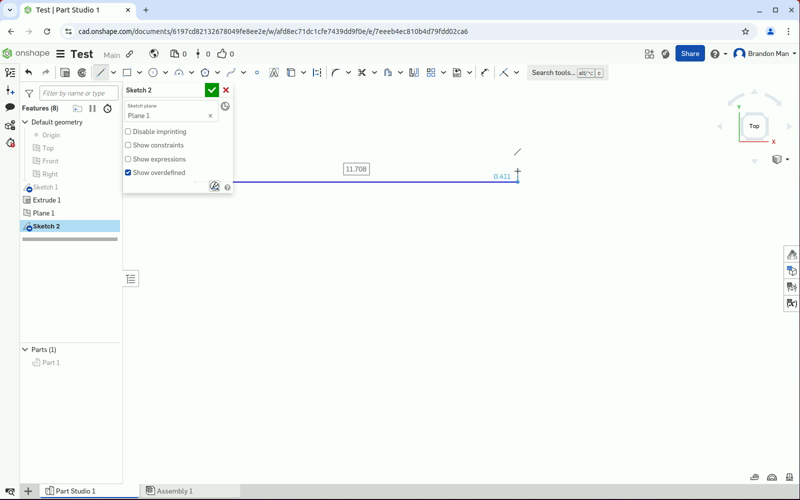
scroll(6)
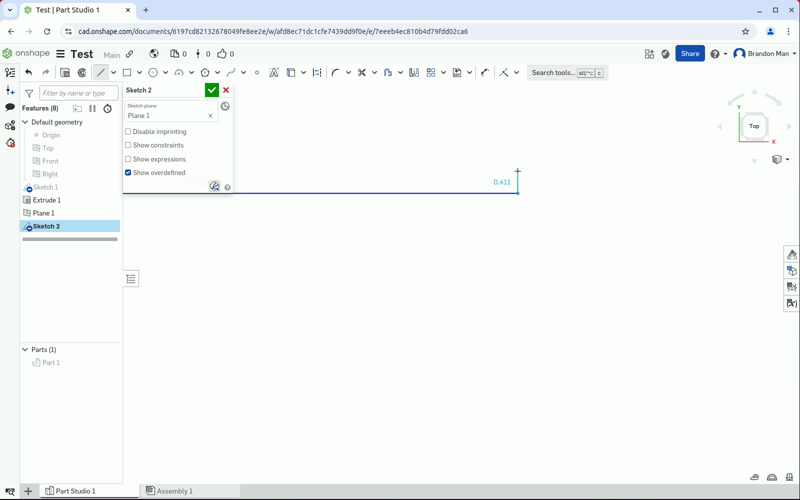
click(517, 170)
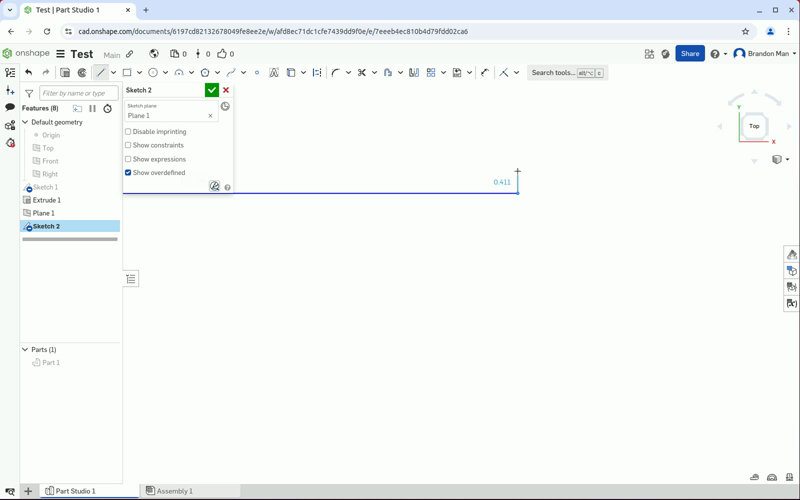
scroll(-6)
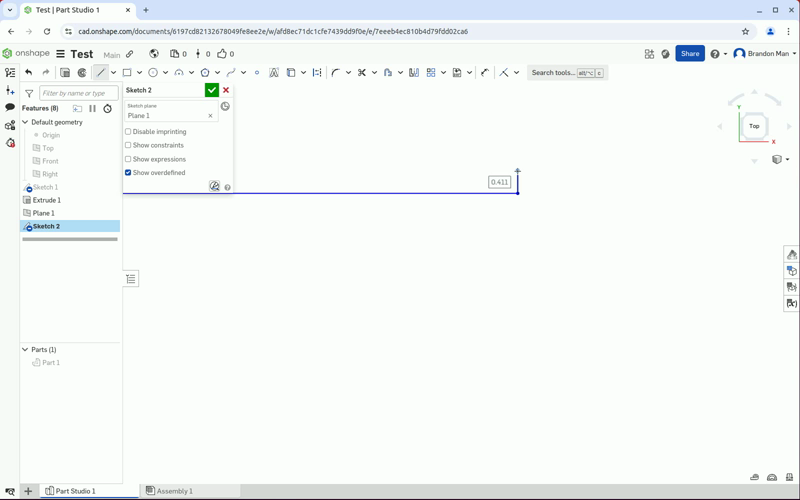
scroll(-6)
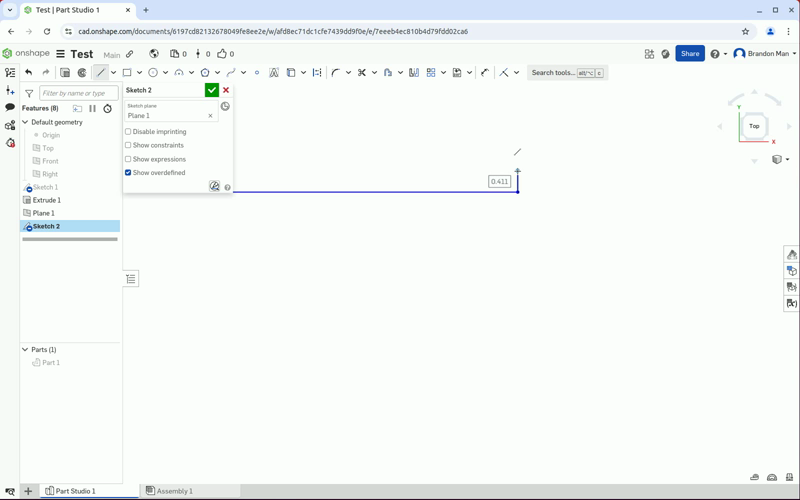
scroll(-6)
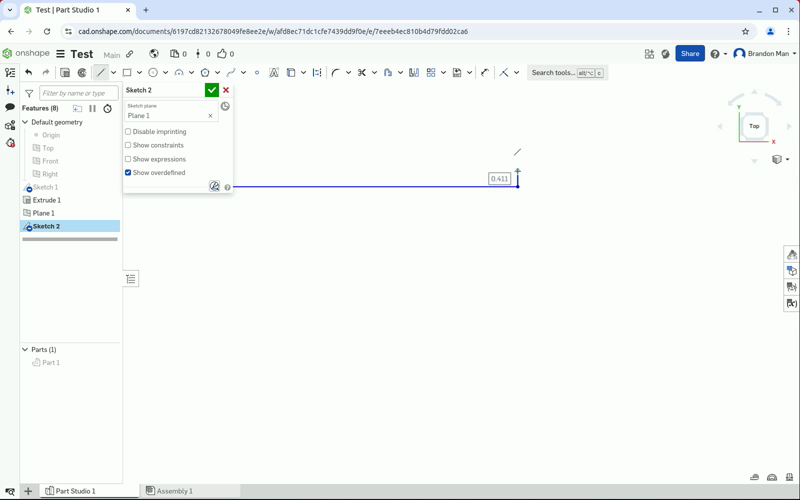
scroll(-6)
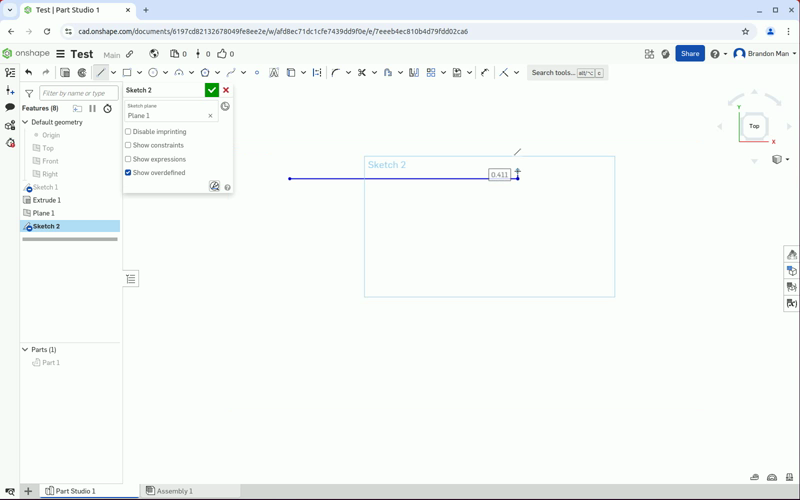
scroll(-6)
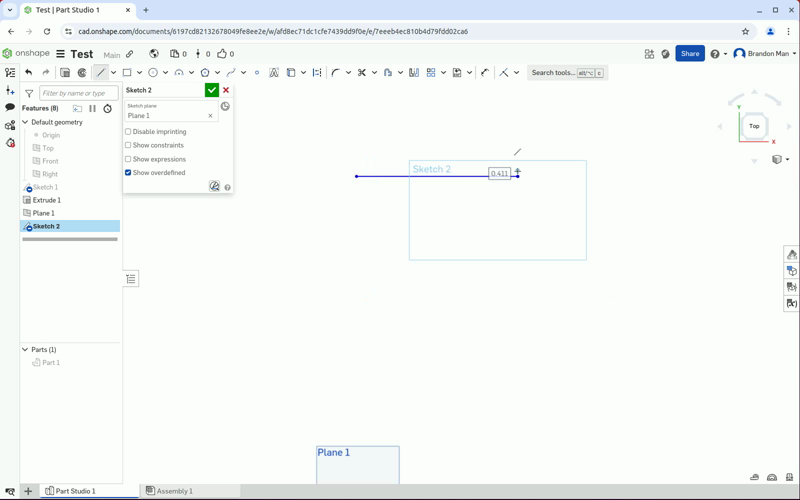
scroll(-6)
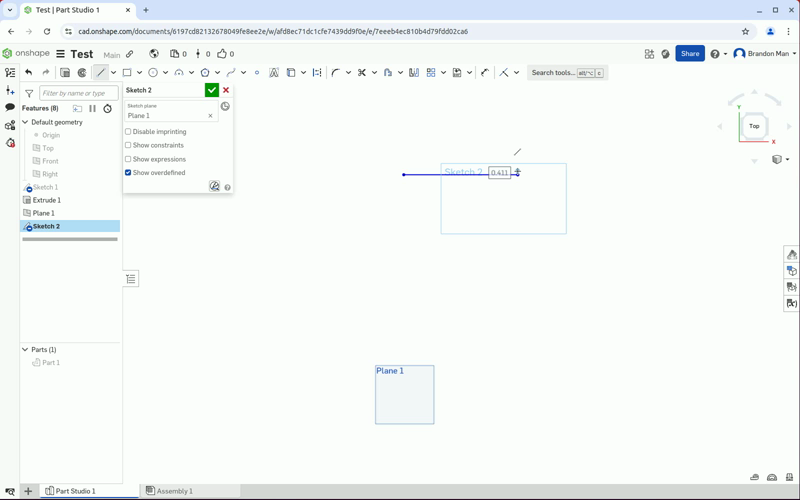
scroll(-6)
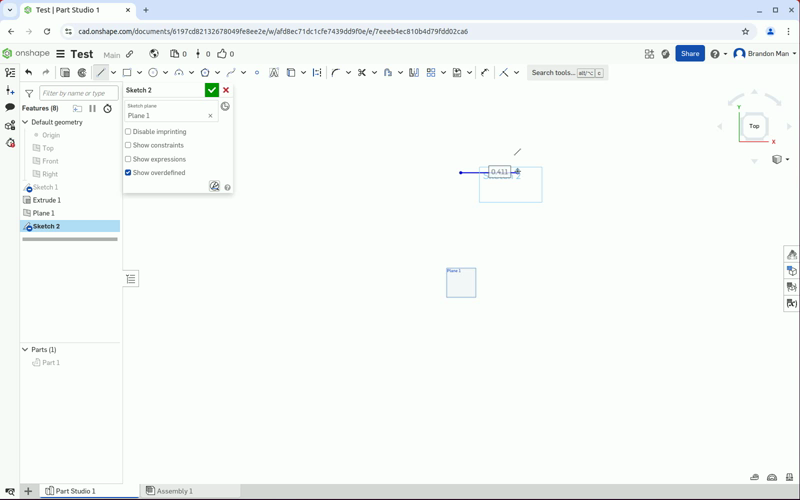
key_up(shift)
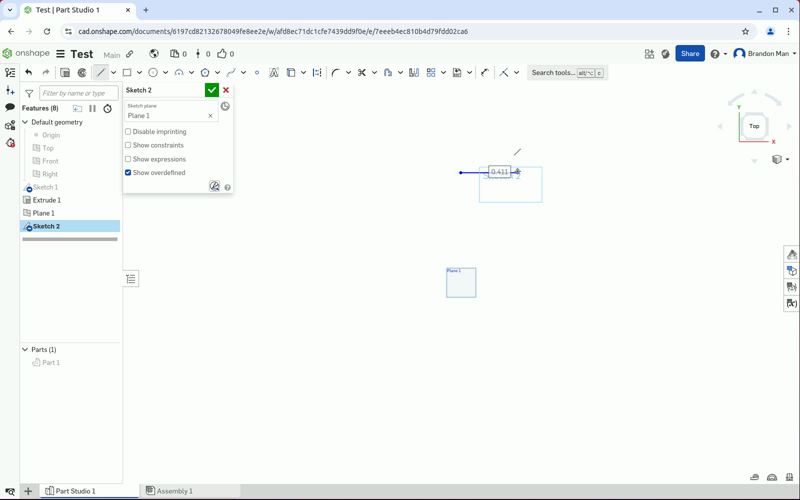
key_down(shift)
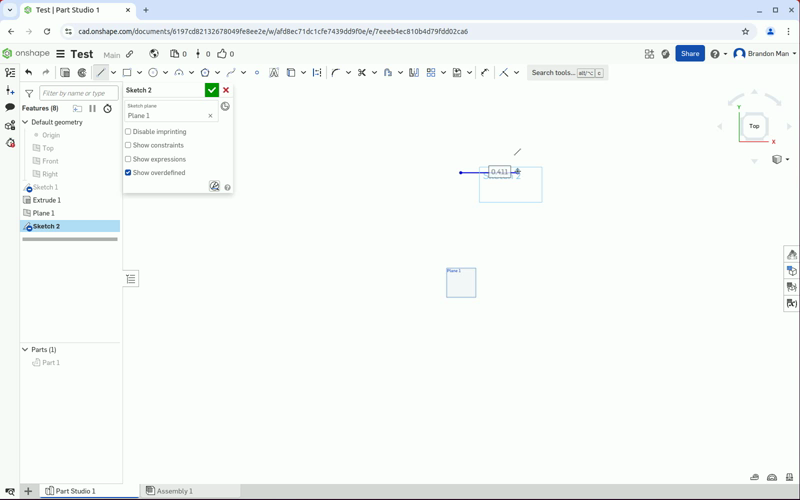
mouse_move(547, 170)
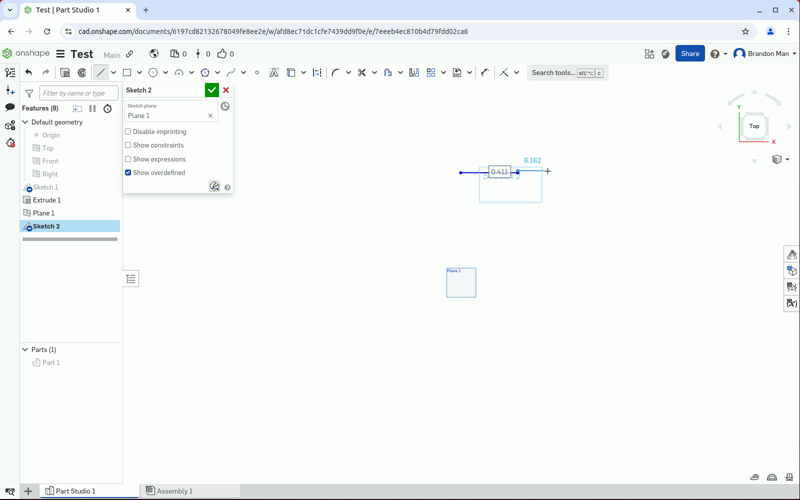
mouse_move(460, 170)
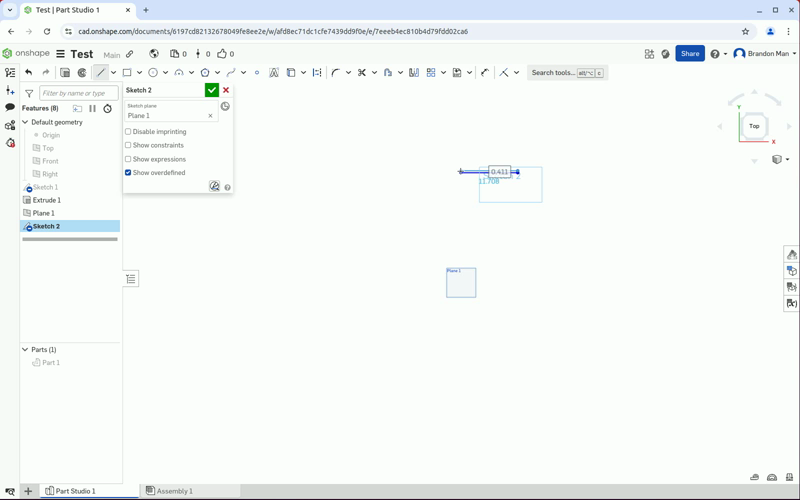
scroll(6)
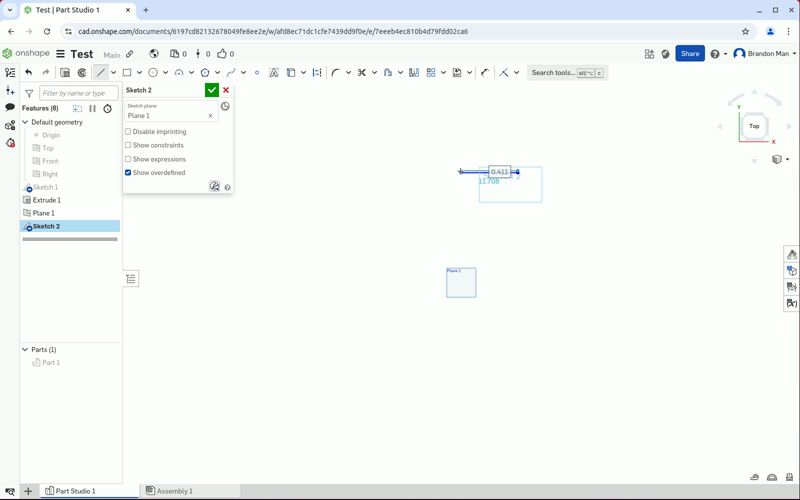
scroll(6)
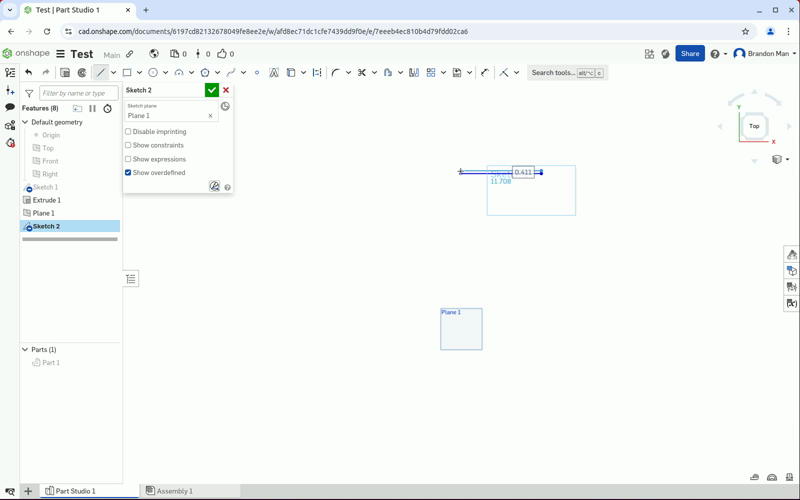
scroll(6)
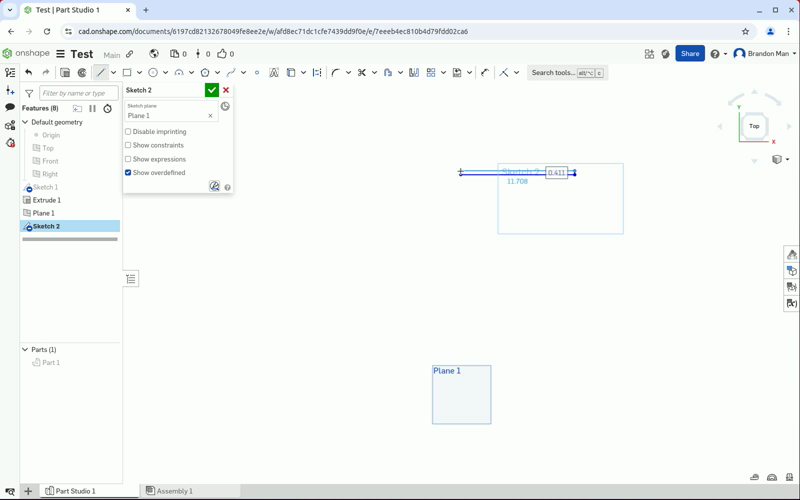
scroll(6)
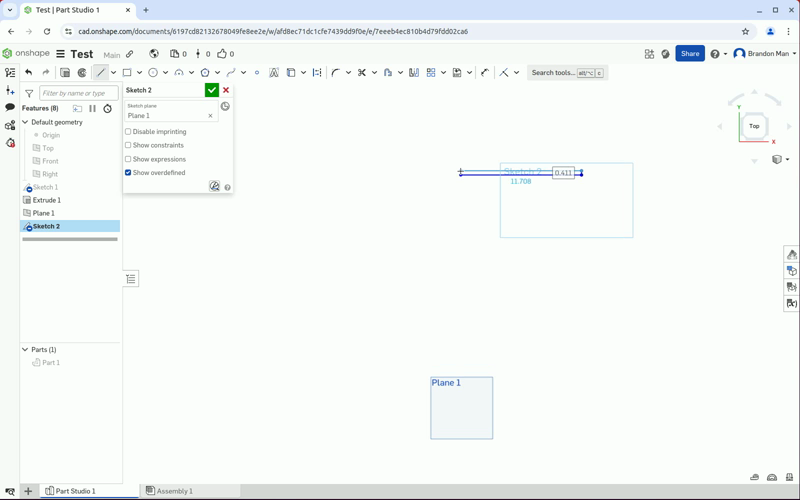
scroll(6)
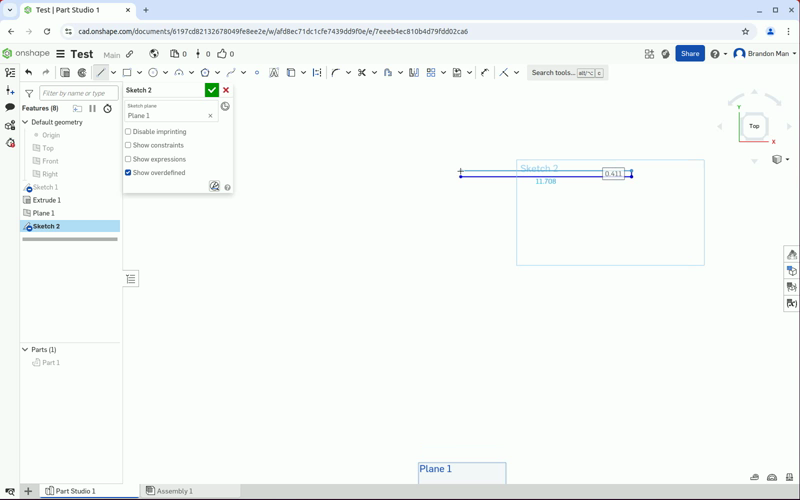
scroll(6)
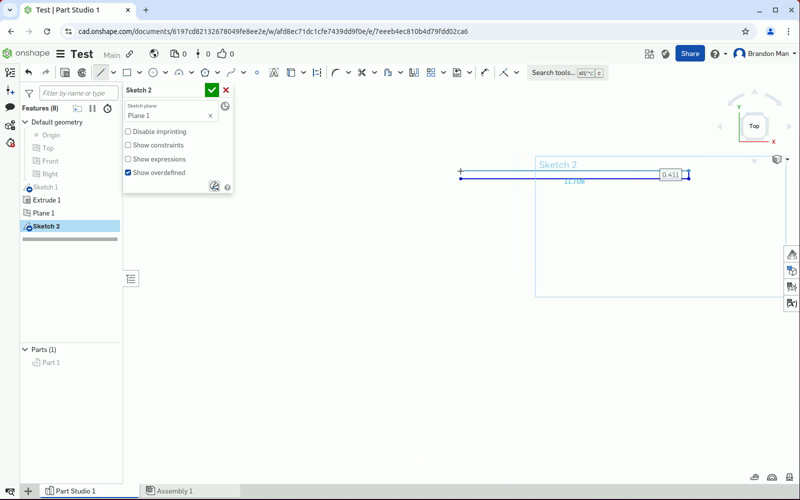
scroll(6)
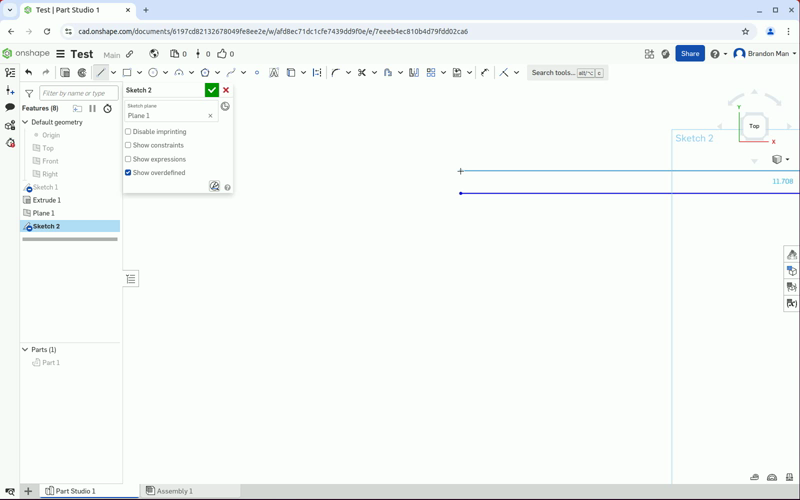
click(460, 170)
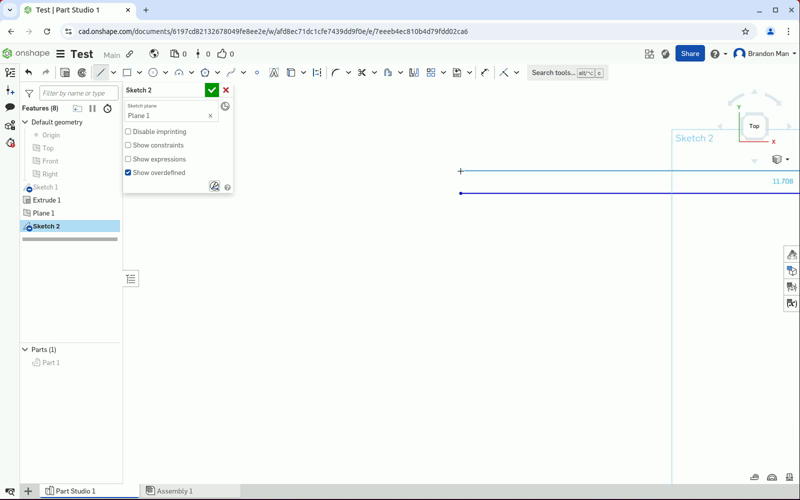
scroll(-6)
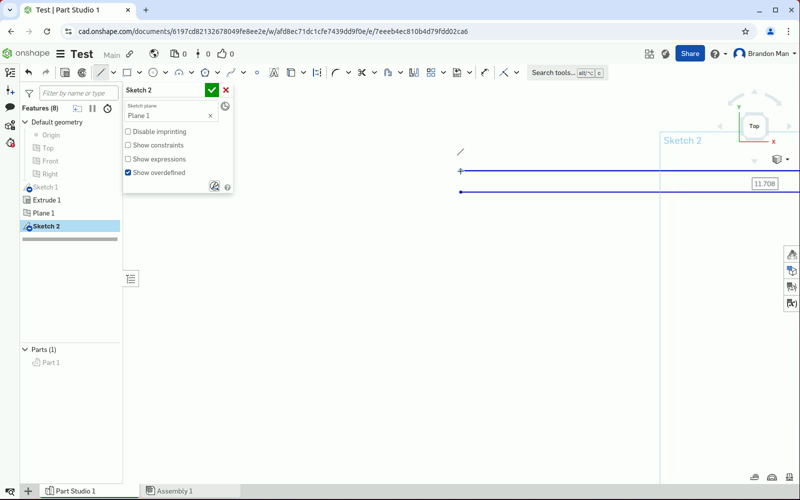
scroll(-6)
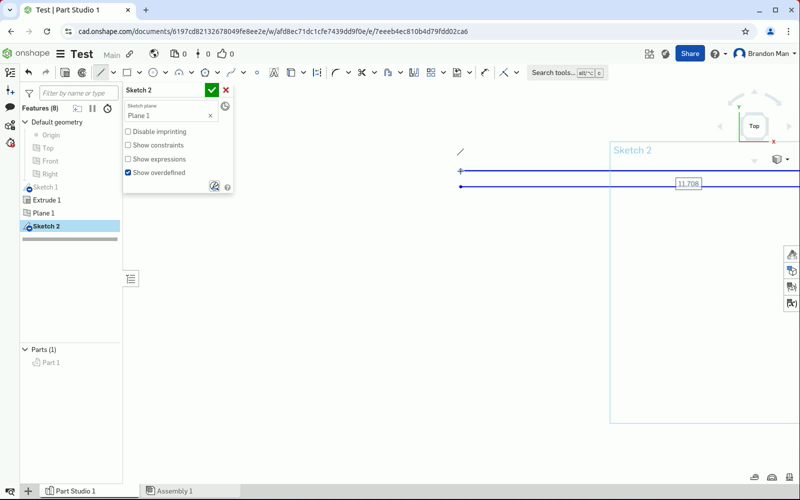
scroll(-6)
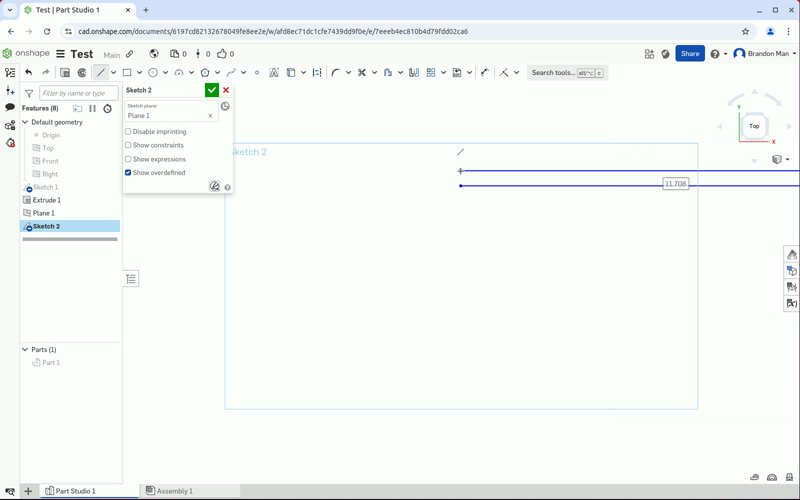
scroll(-6)
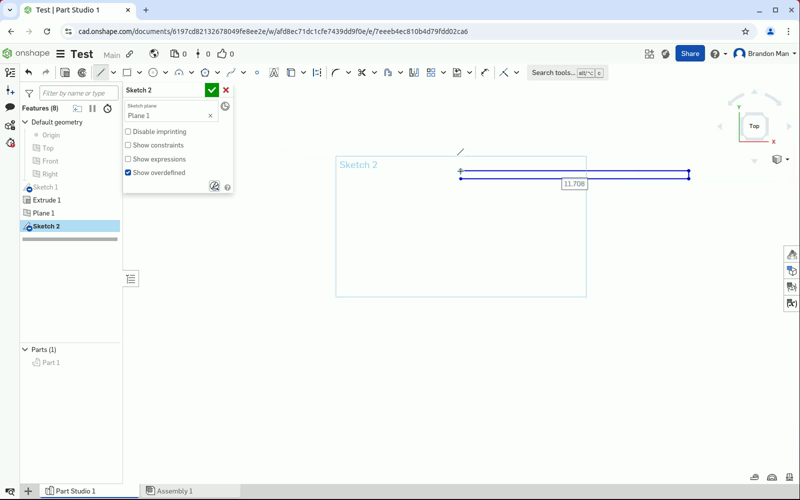
scroll(-6)
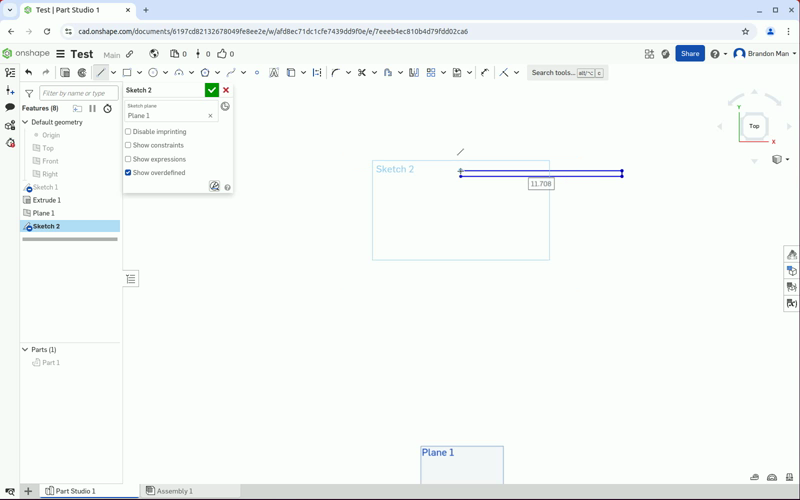
scroll(-6)
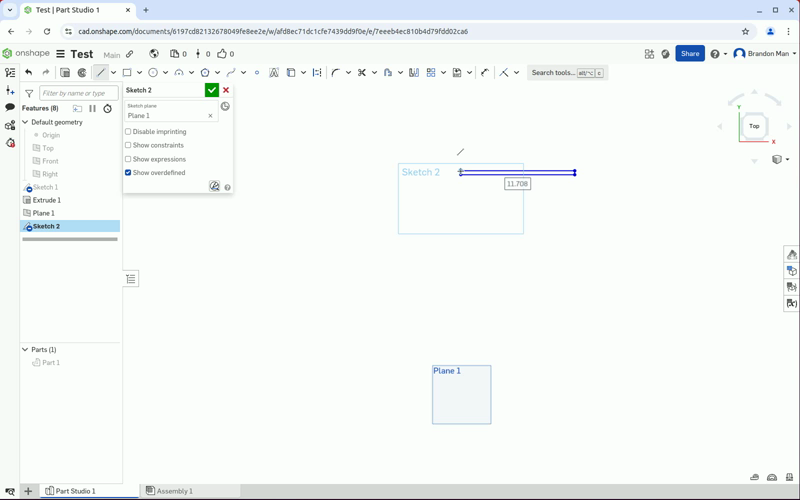
scroll(-6)
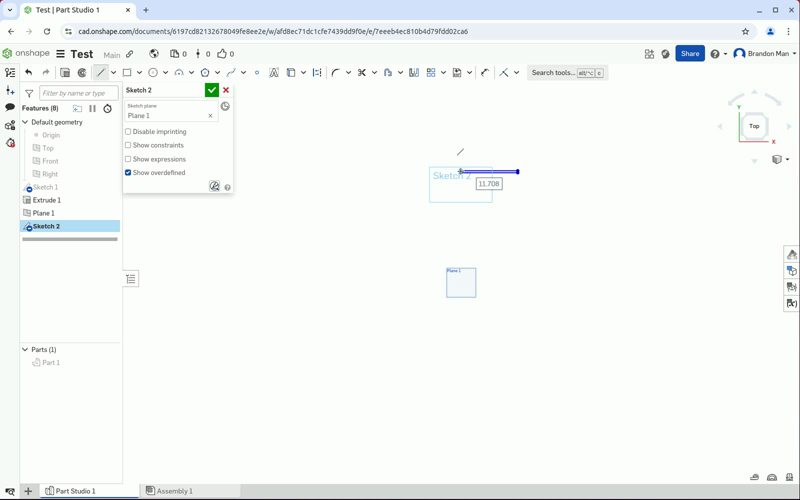
key_up(shift)
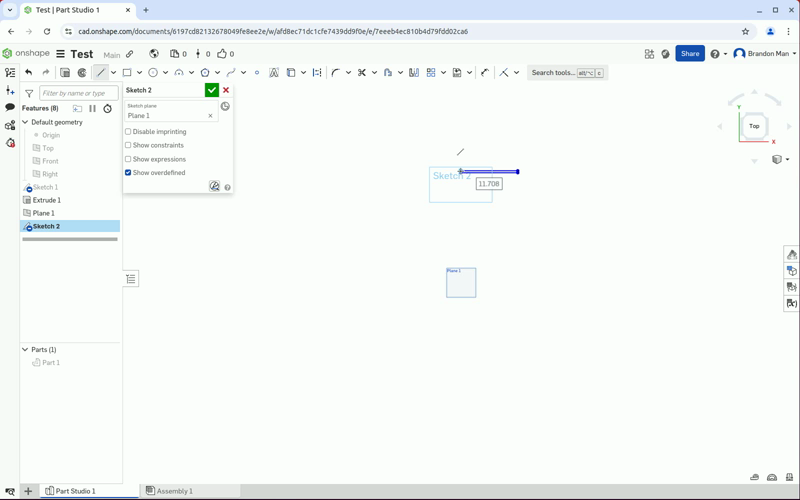
mouse_move(490, 170)
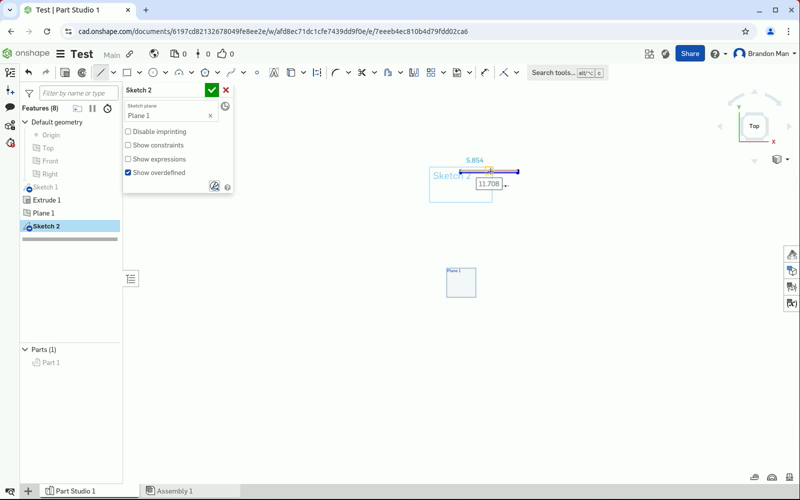
key_down(shift)
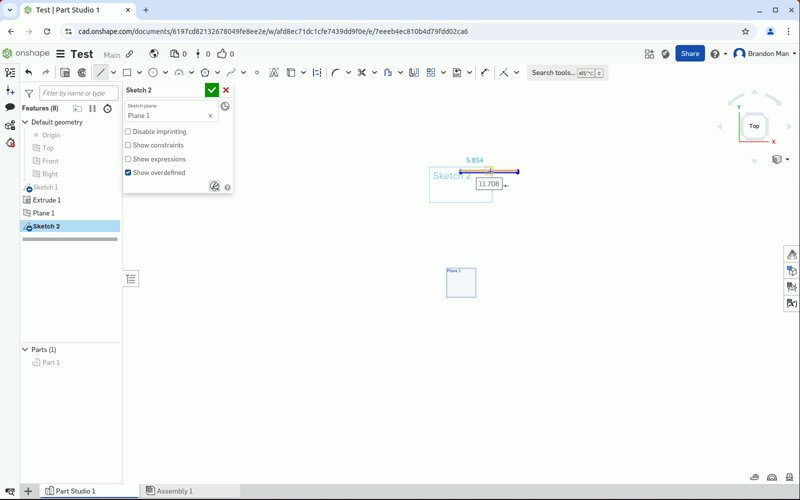
mouse_move(460, 172)
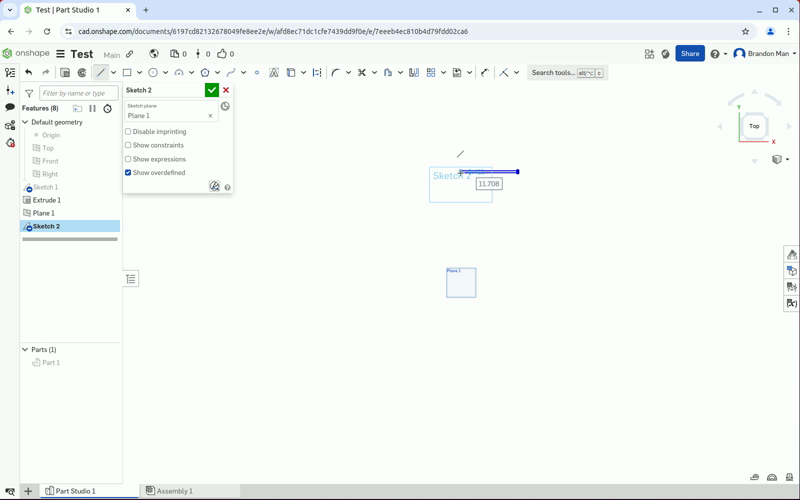
scroll(6)
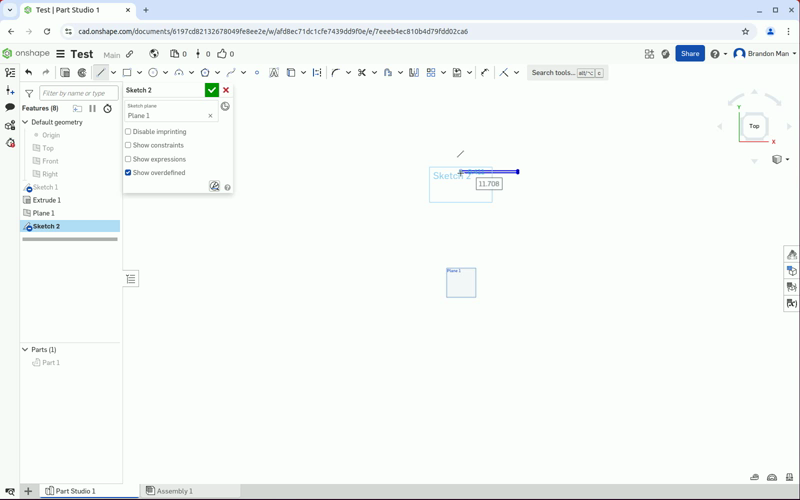
scroll(6)
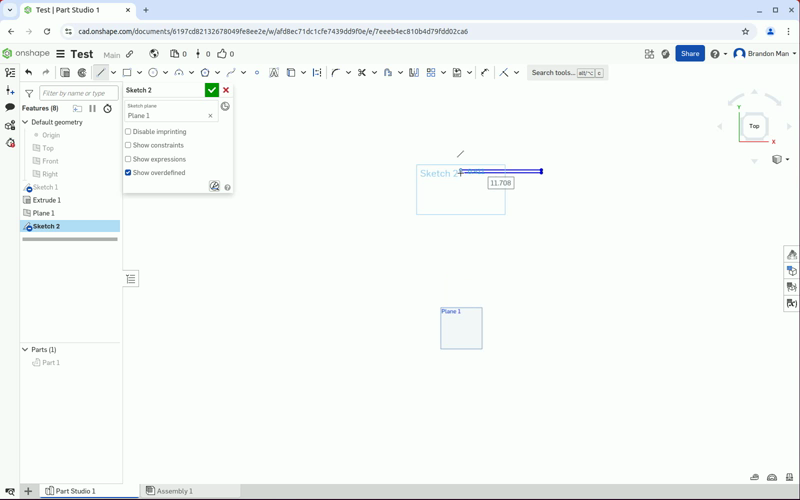
scroll(6)
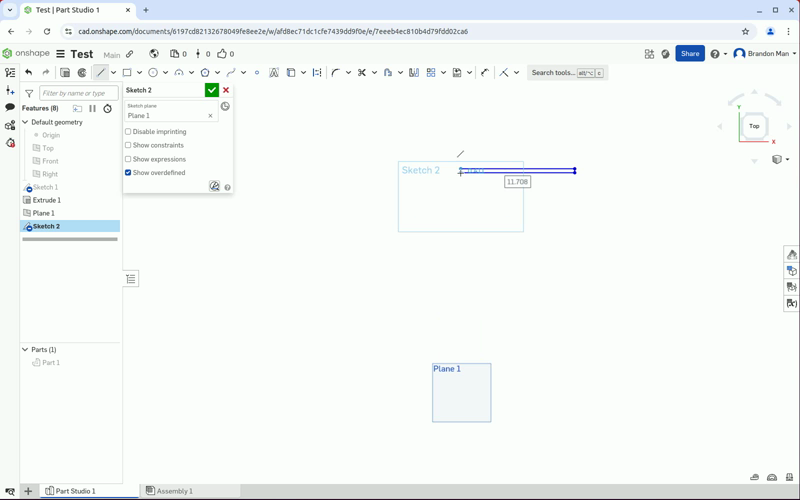
scroll(6)
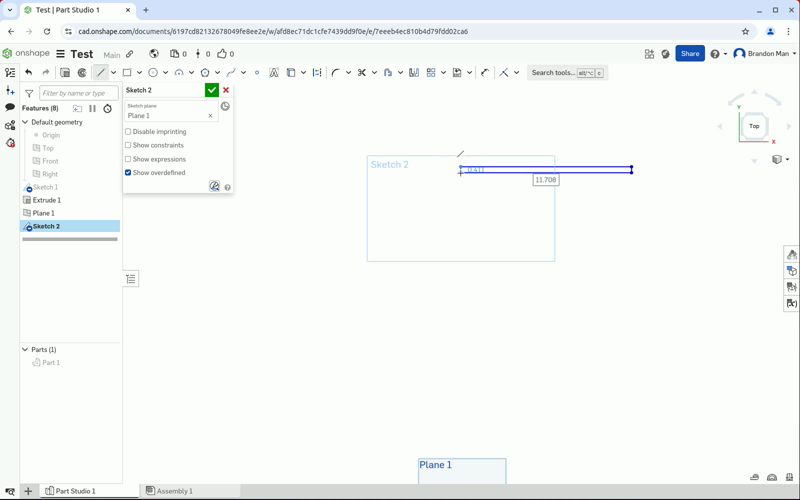
scroll(6)
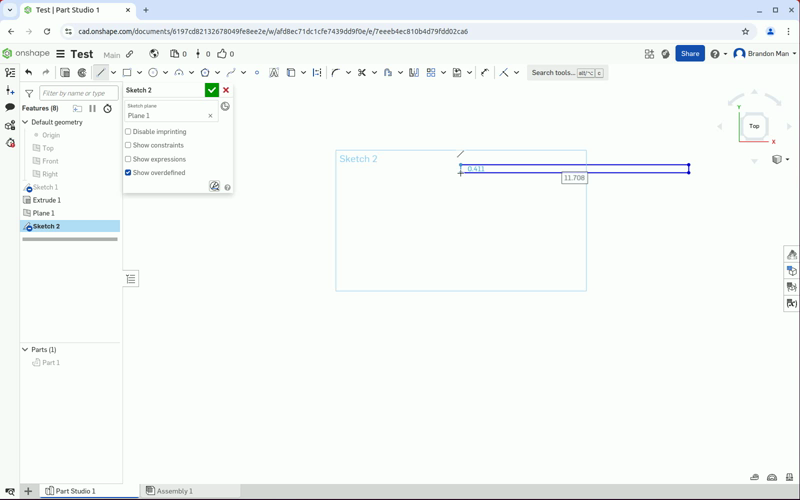
scroll(6)
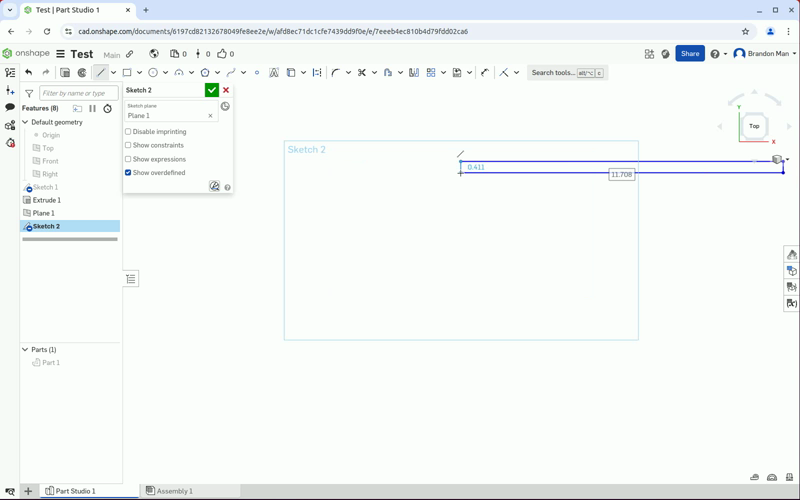
scroll(6)
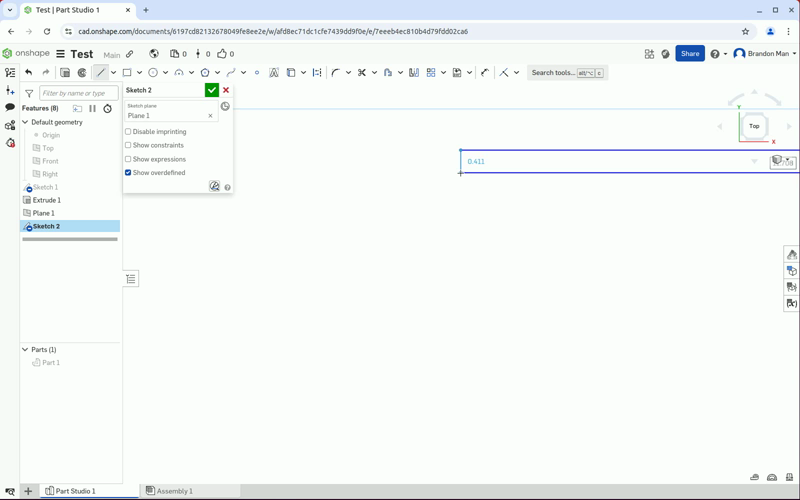
key_up(shift)
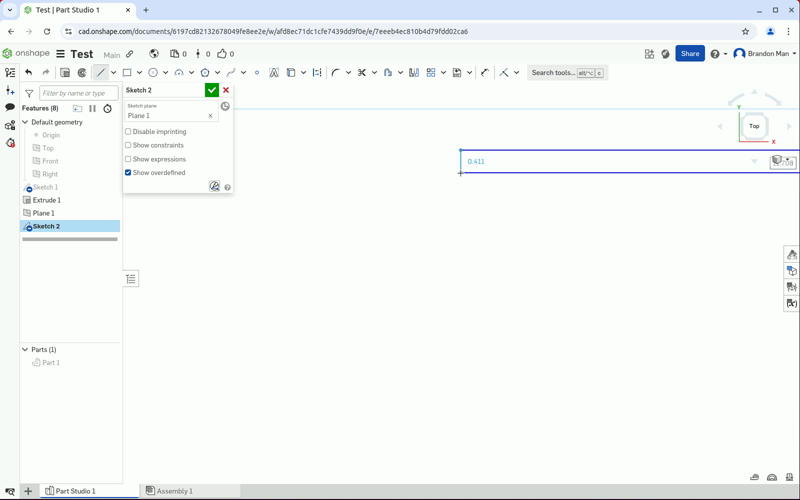
click(460, 172)
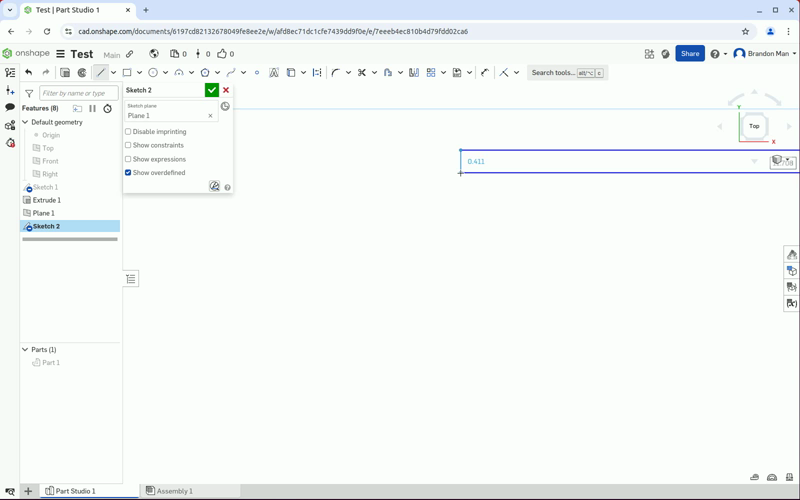
scroll(-6)
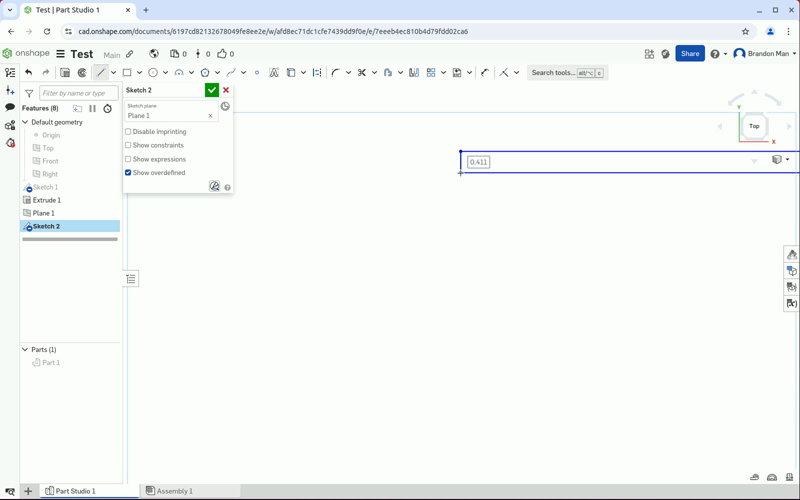
scroll(-6)
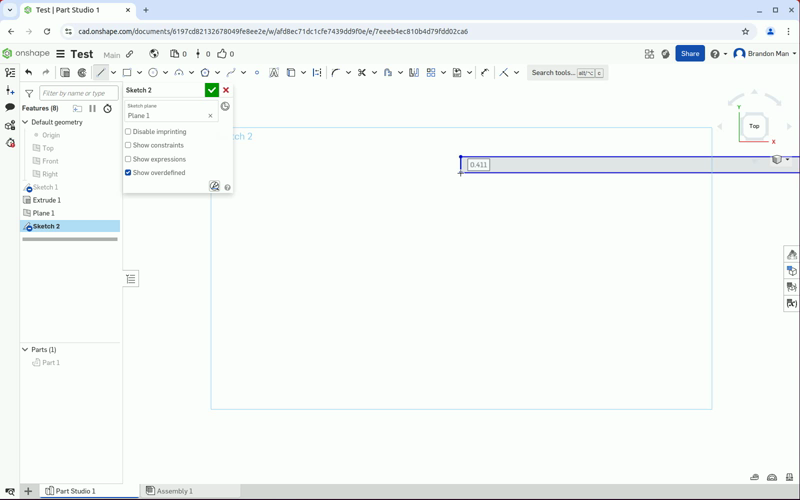
scroll(-6)
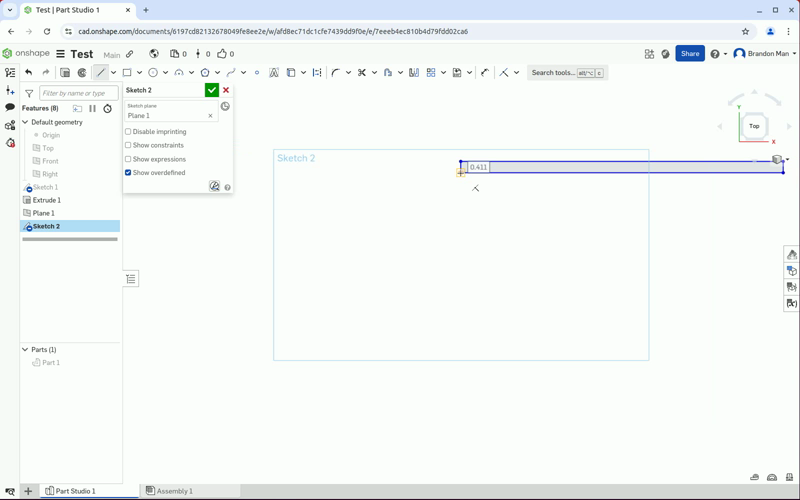
scroll(-6)
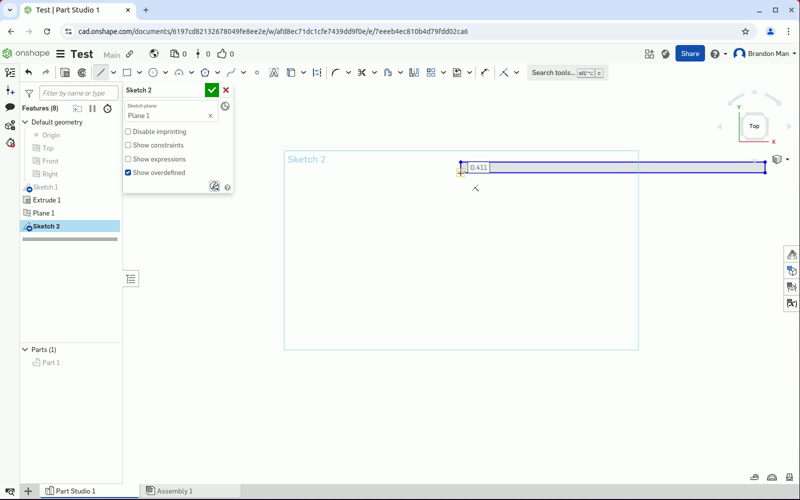
scroll(-6)
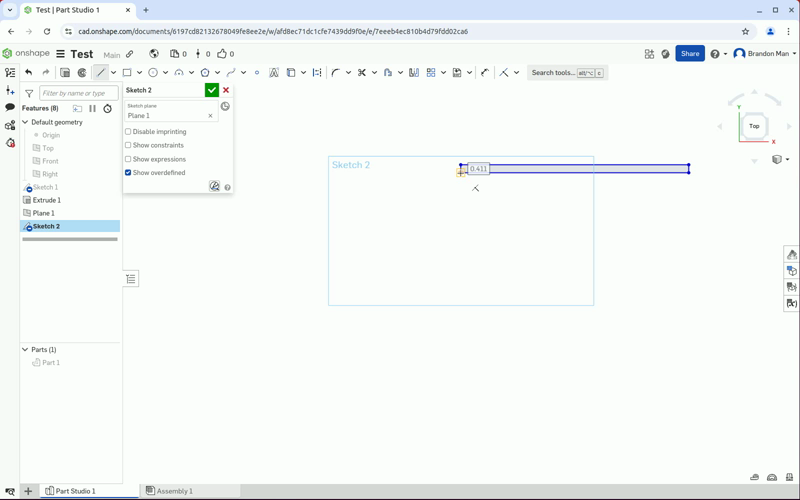
scroll(-6)
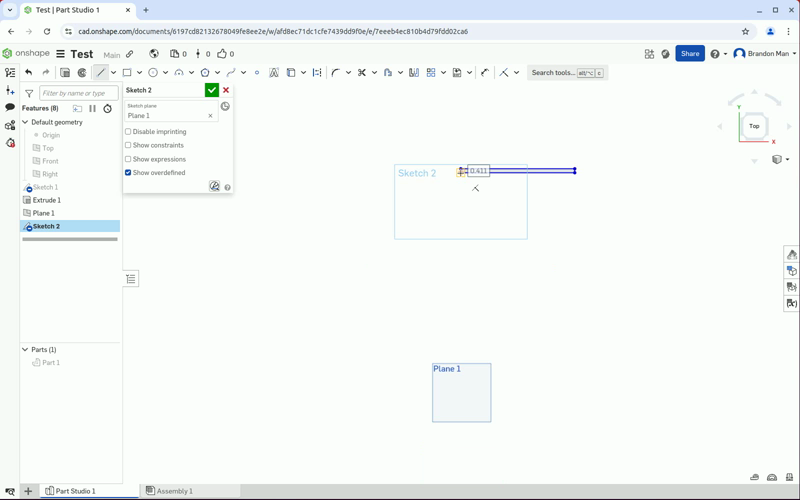
scroll(-6)
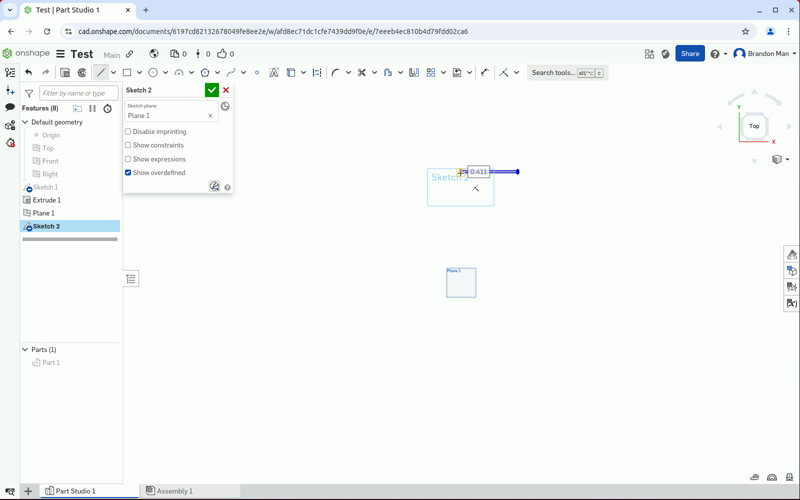
key(esc)
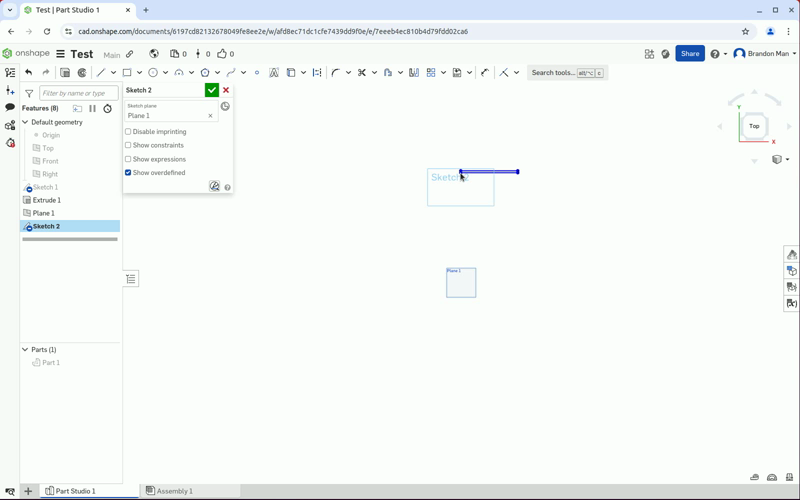
mouse_move(488, 172)
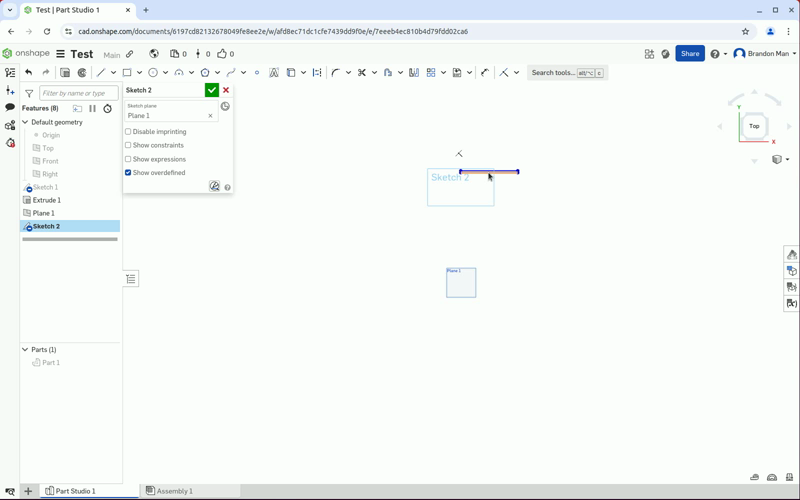
scroll(6)
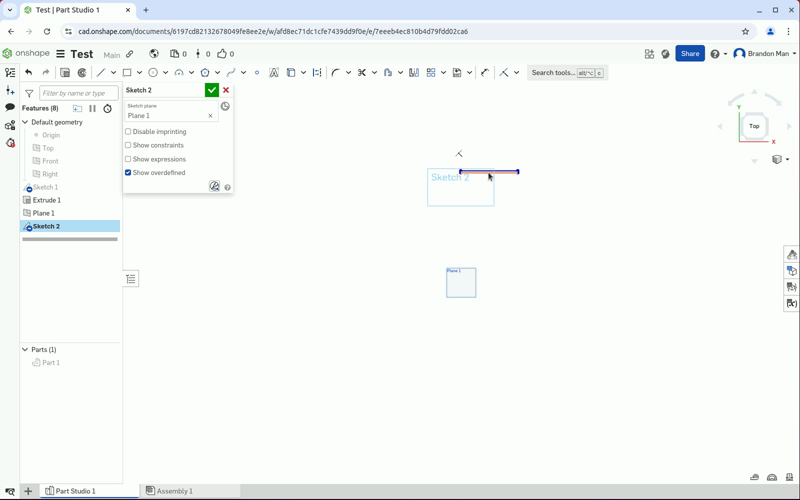
scroll(6)
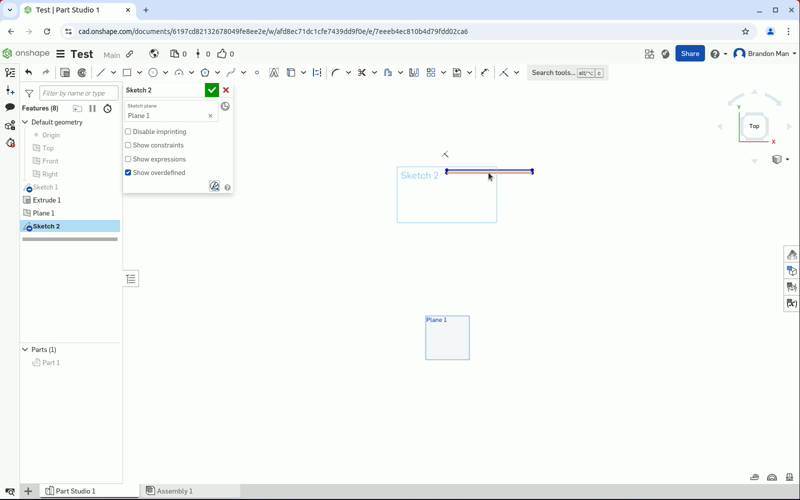
scroll(6)
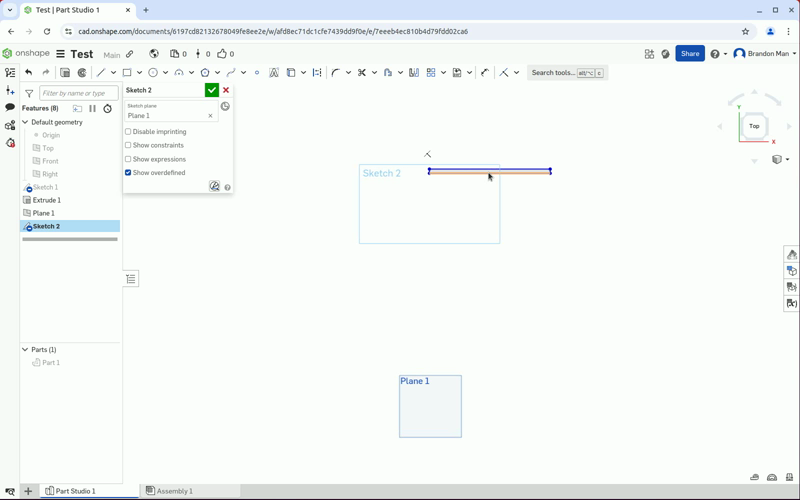
scroll(6)
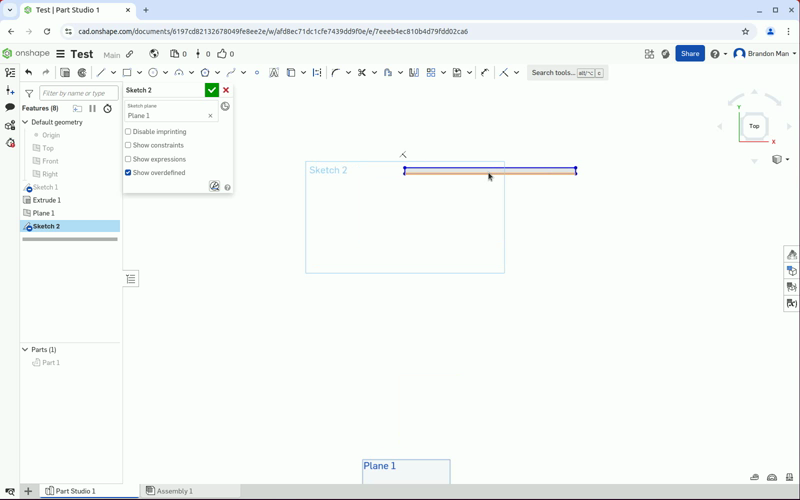
scroll(6)
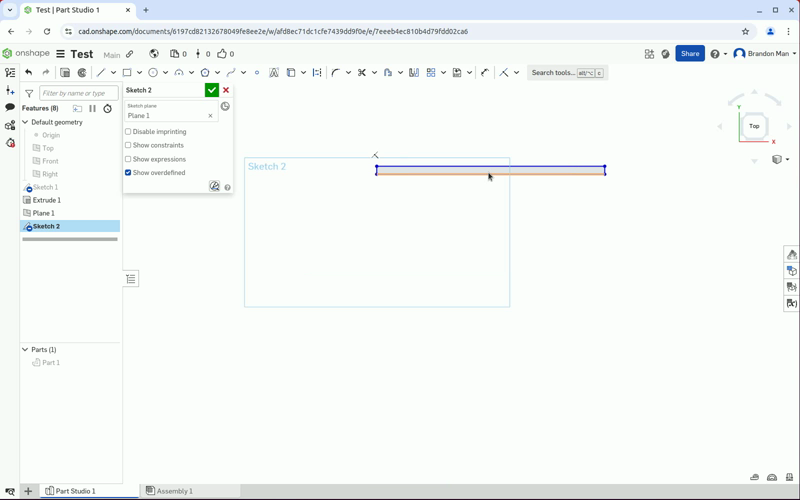
scroll(6)
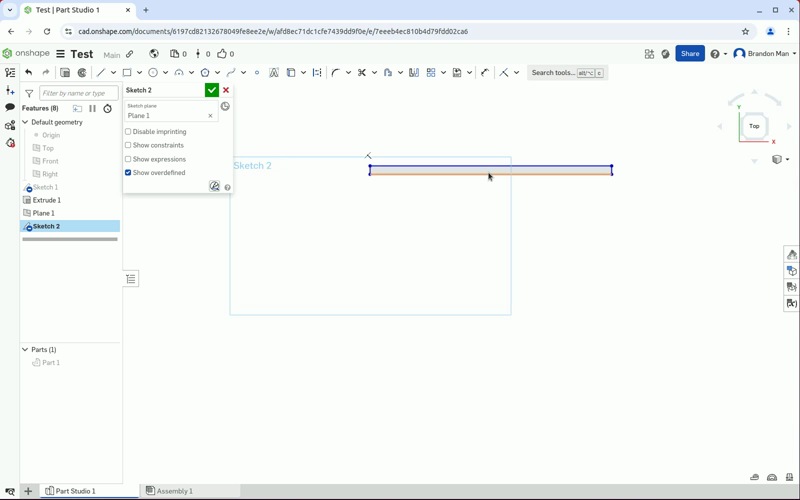
scroll(6)
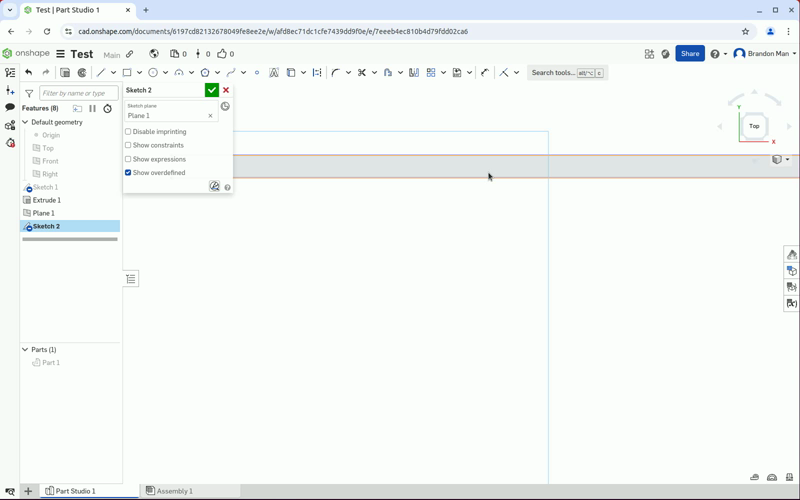
click(488, 172)
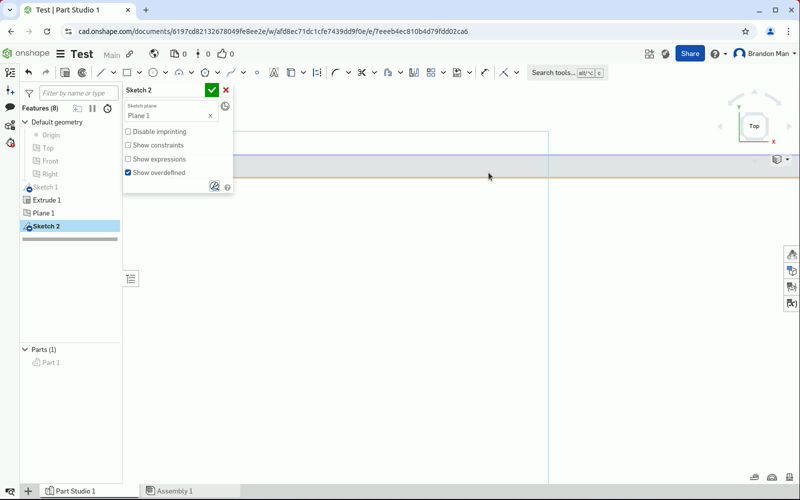
scroll(-6)
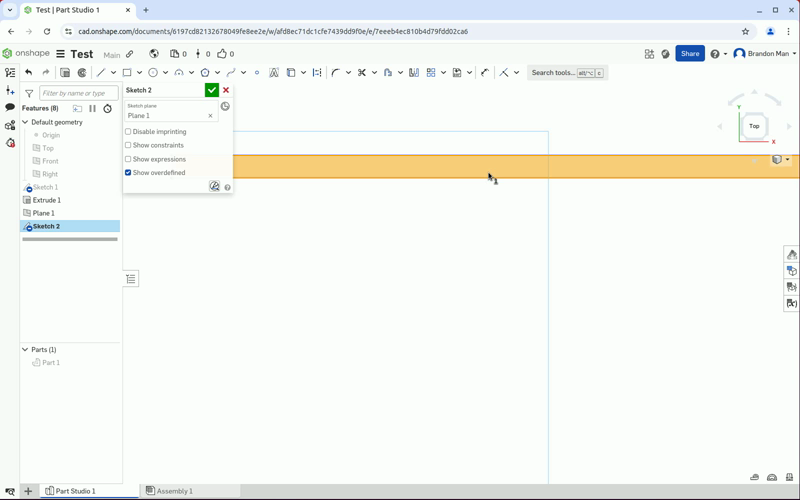
scroll(-6)
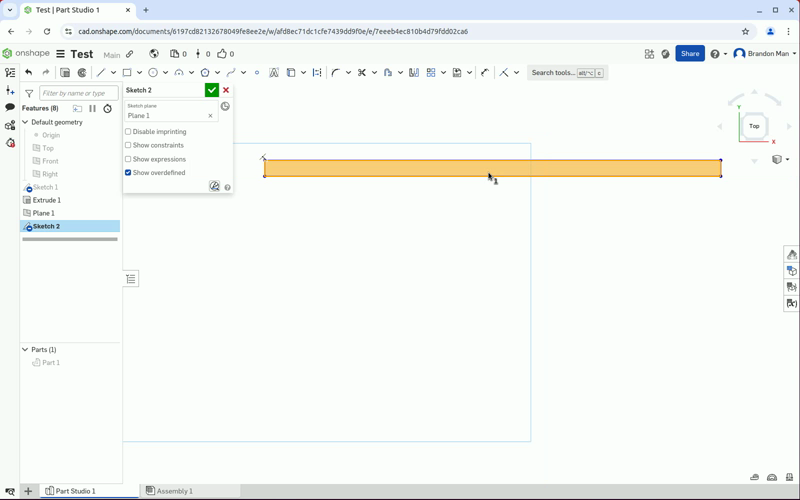
scroll(-6)
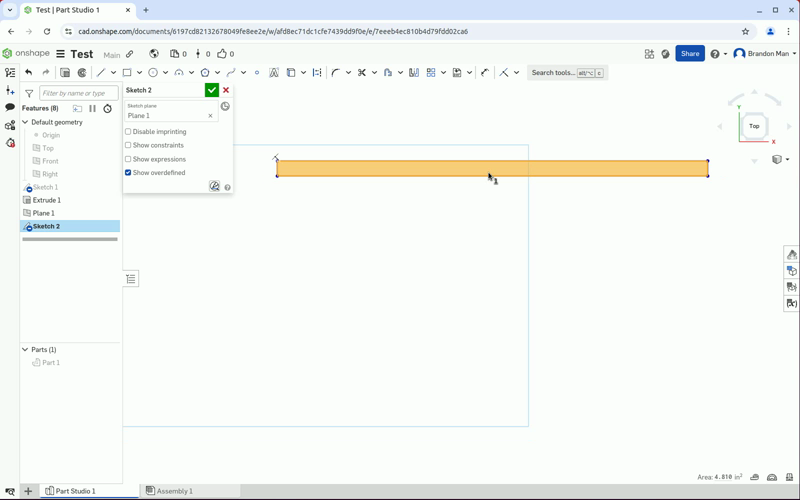
scroll(-6)
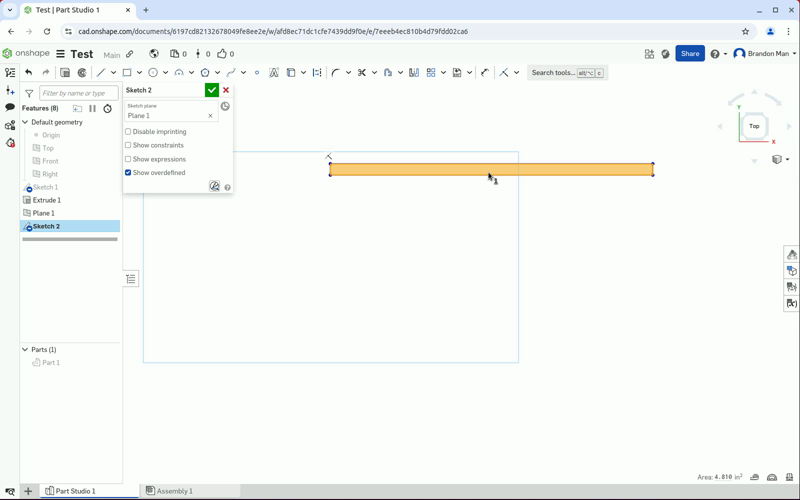
scroll(-6)
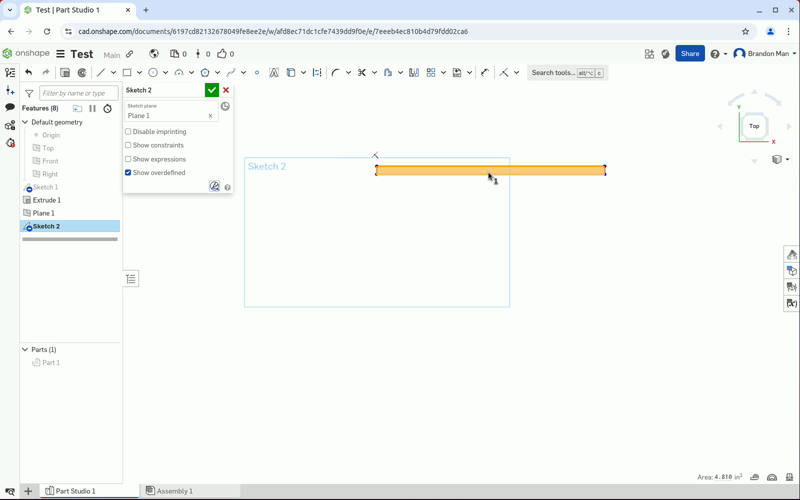
scroll(-6)
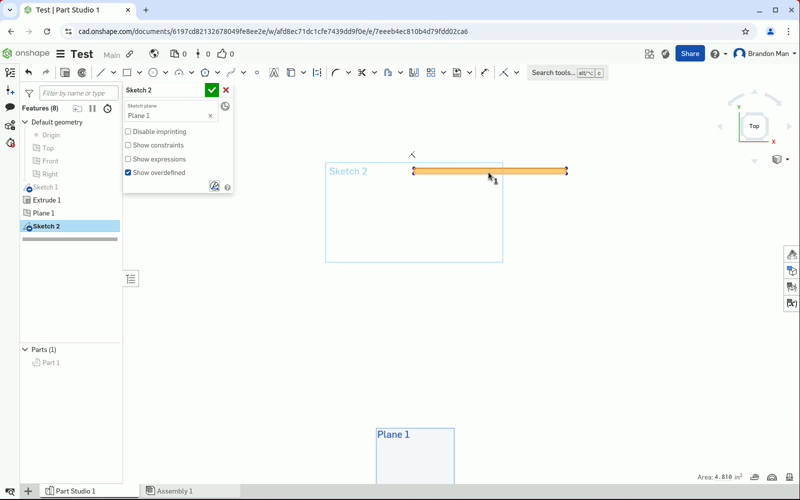
scroll(-6)
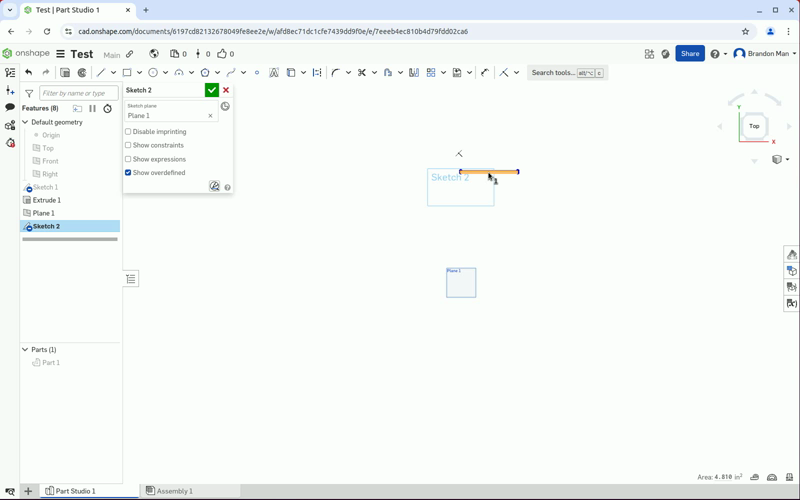
mouse_move(73, 352)
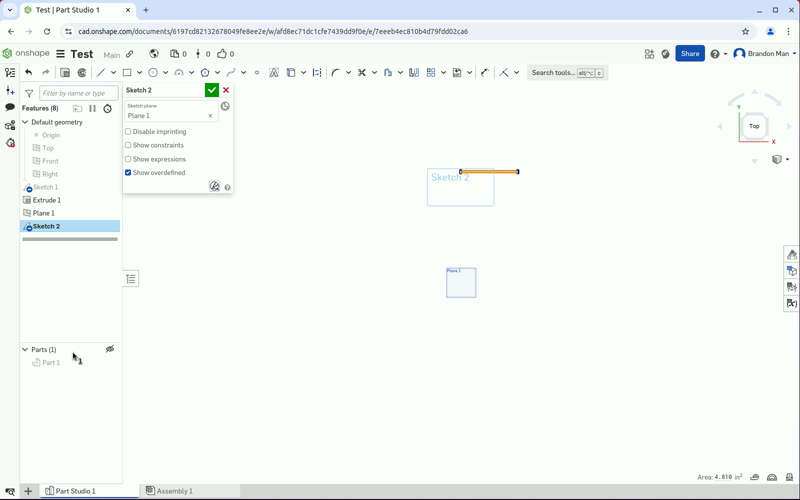
key(shift+y)
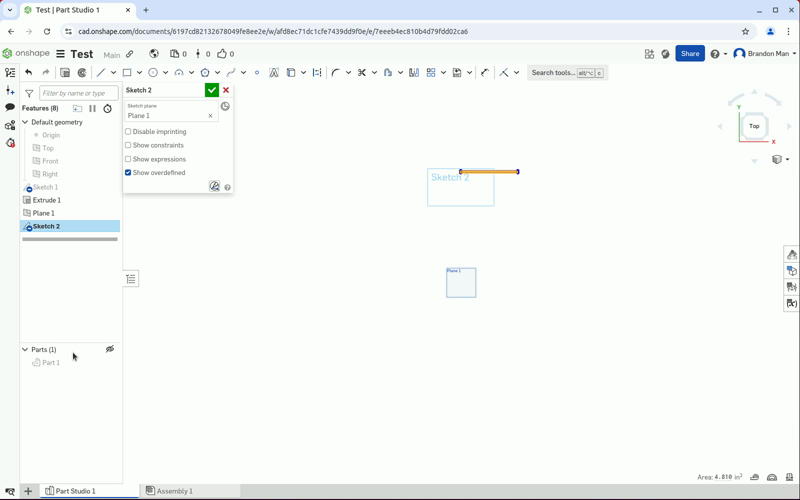
key(shift+e)
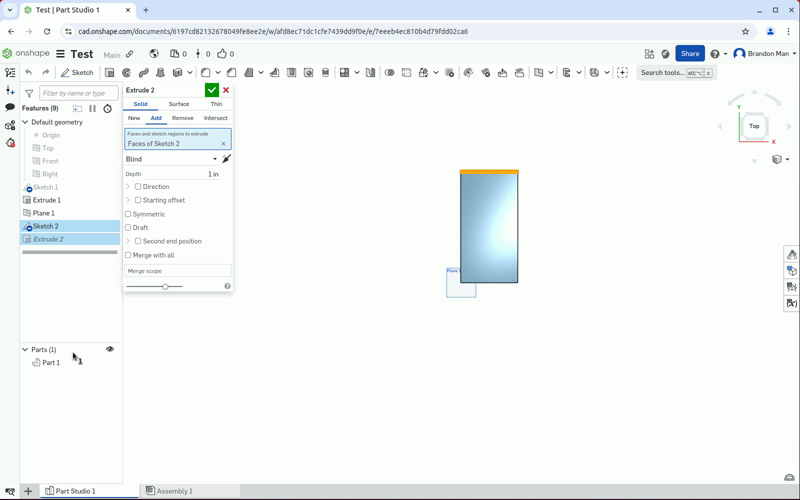
mouse_move(143, 106)
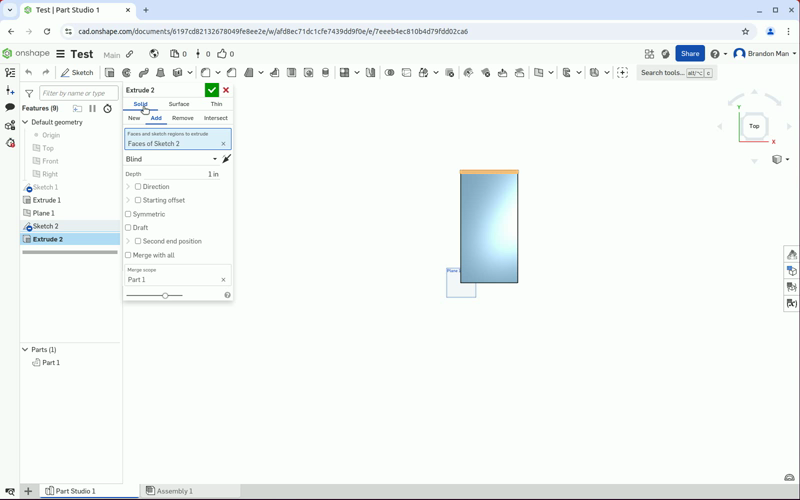
click(143, 106)
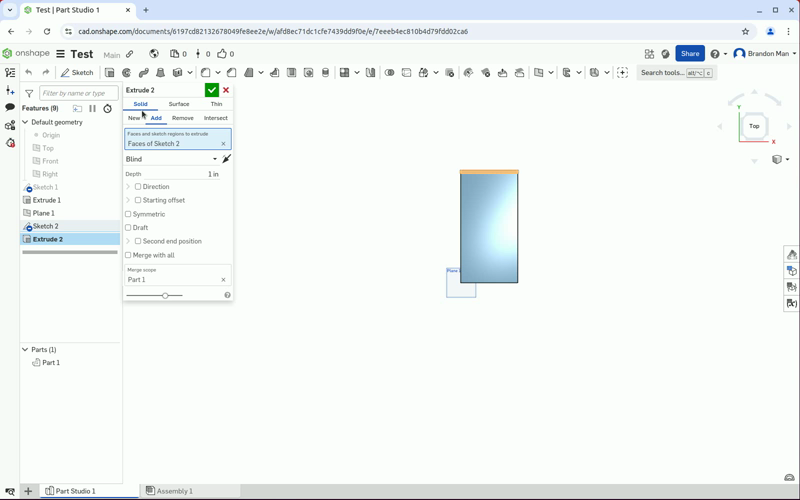
mouse_move(137, 120)
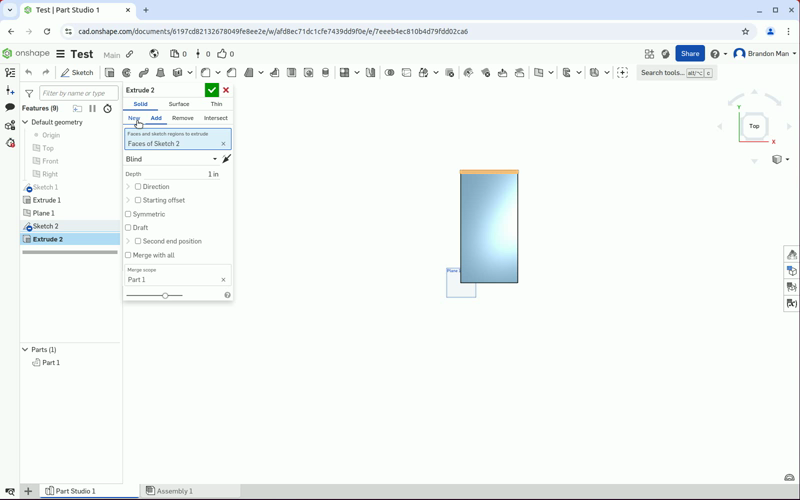
click(137, 120)
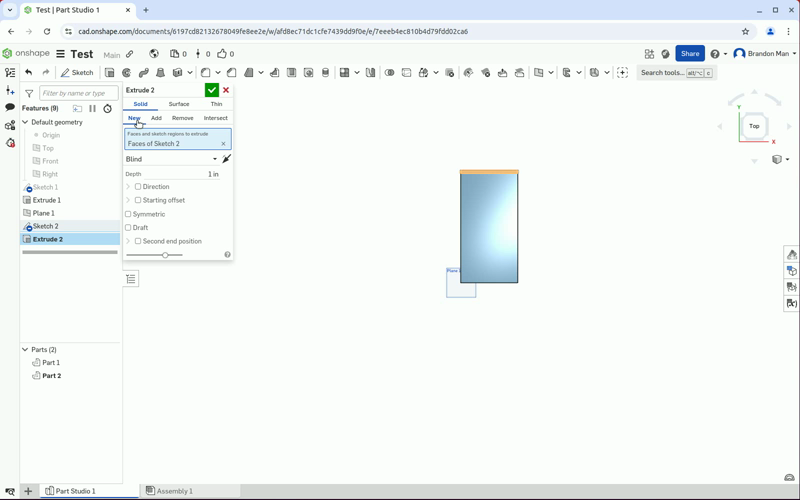
key(tab, 4)
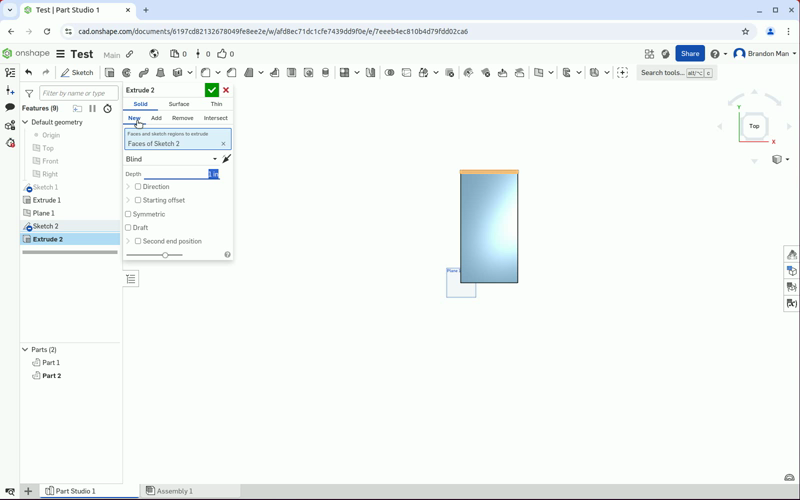
text(4.333)
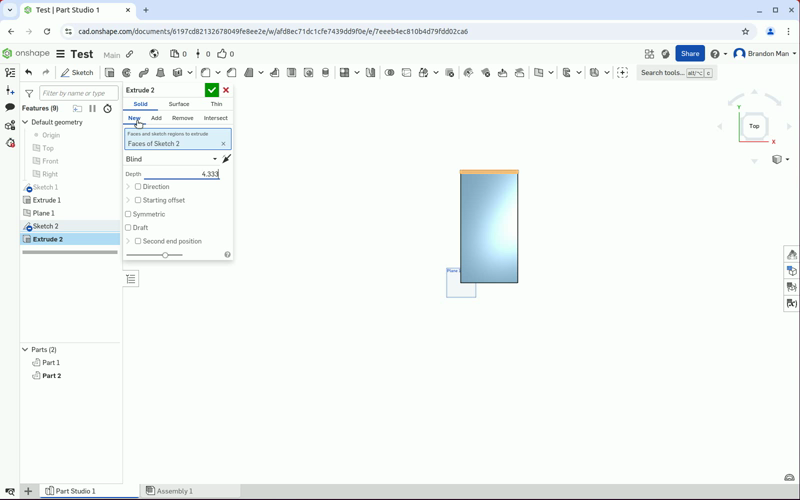
key(enter)
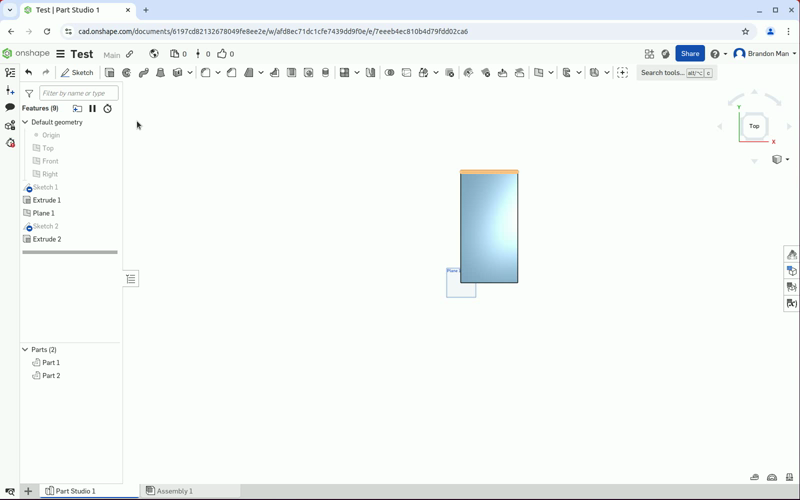
key(shift+h)
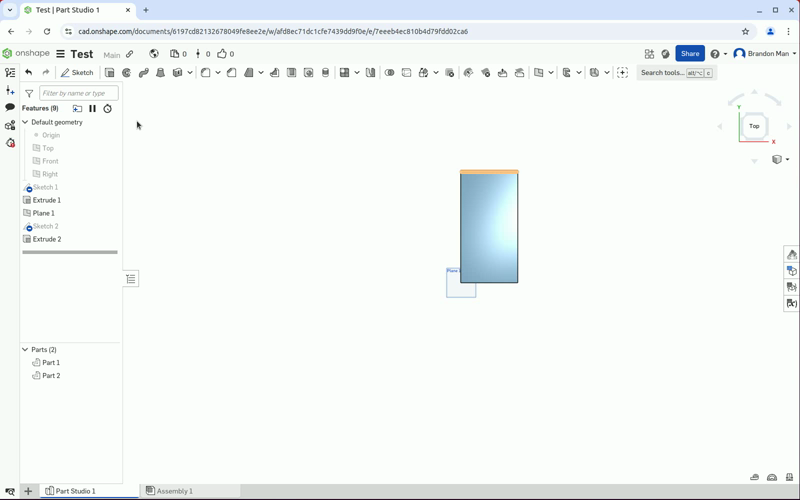
key(shift+h)
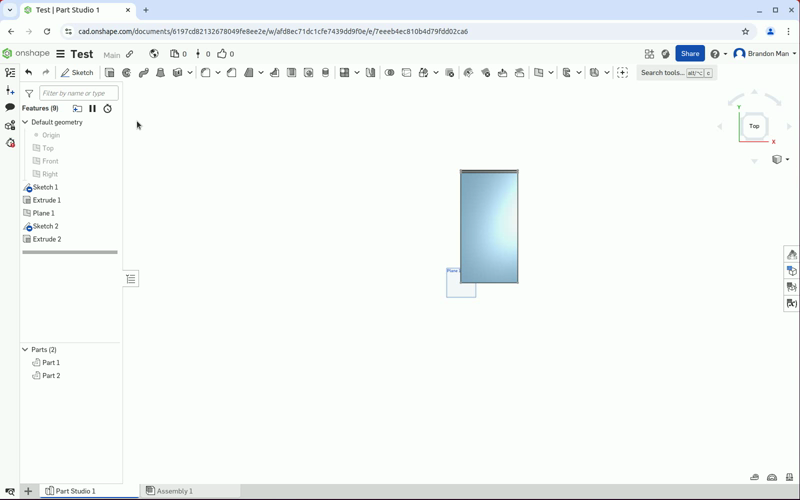
key(shift+7)
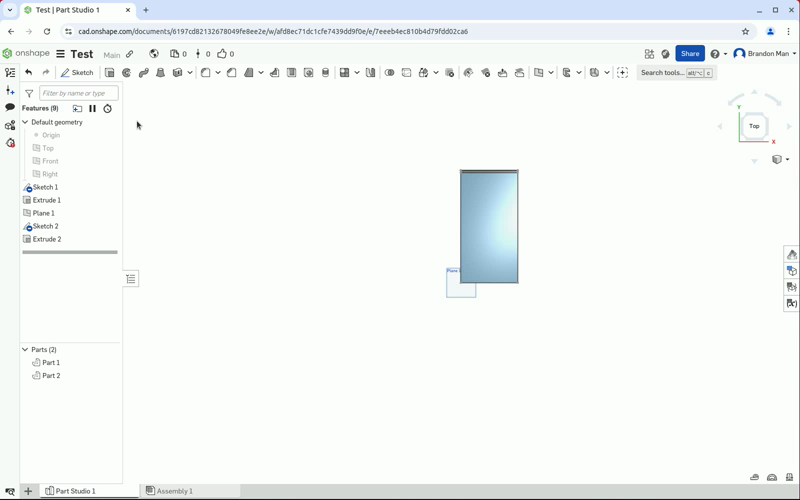
key(up, 3)
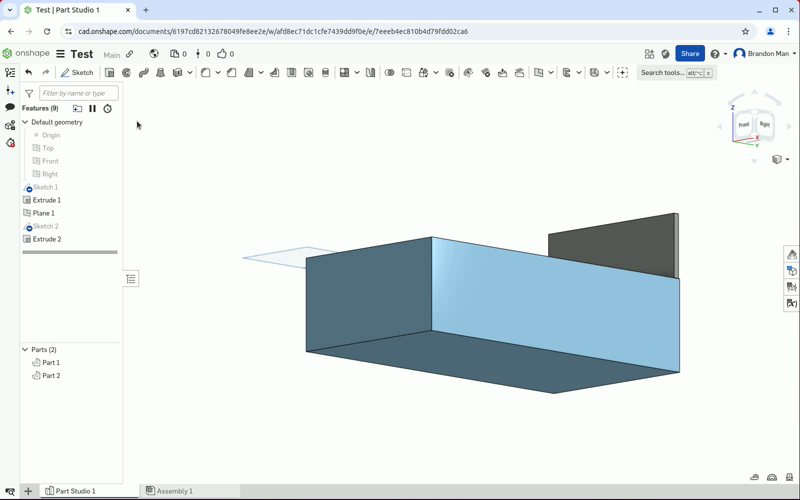
key(left, 3)
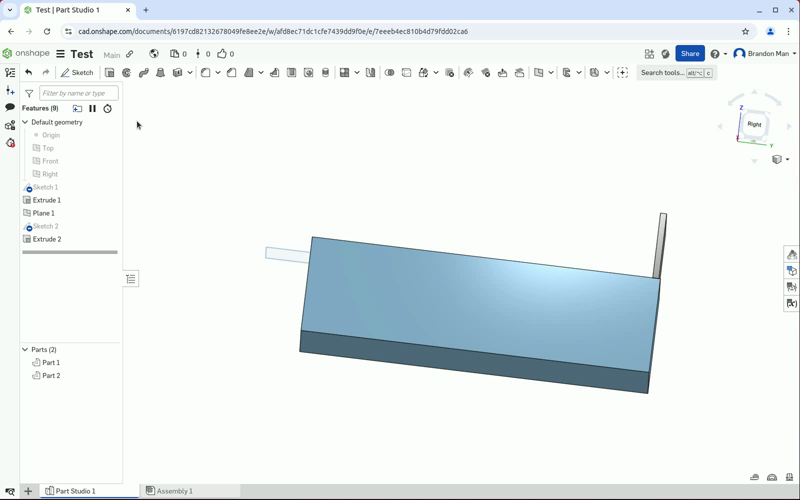
key(right, 3)
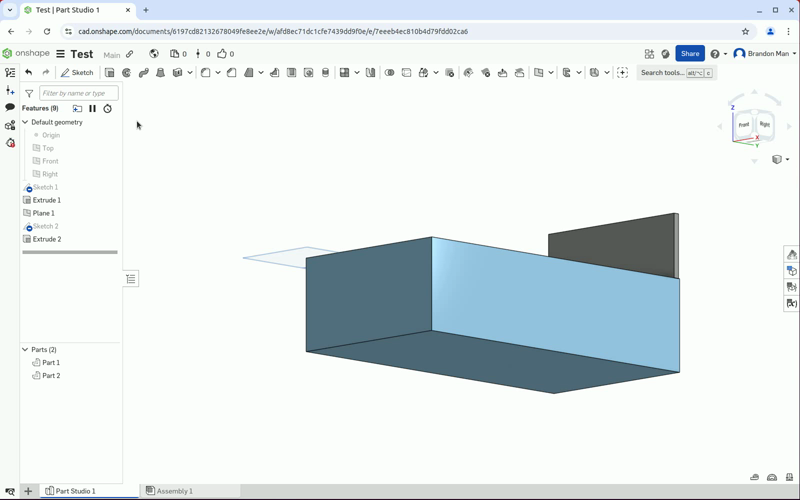
key(down, 3)
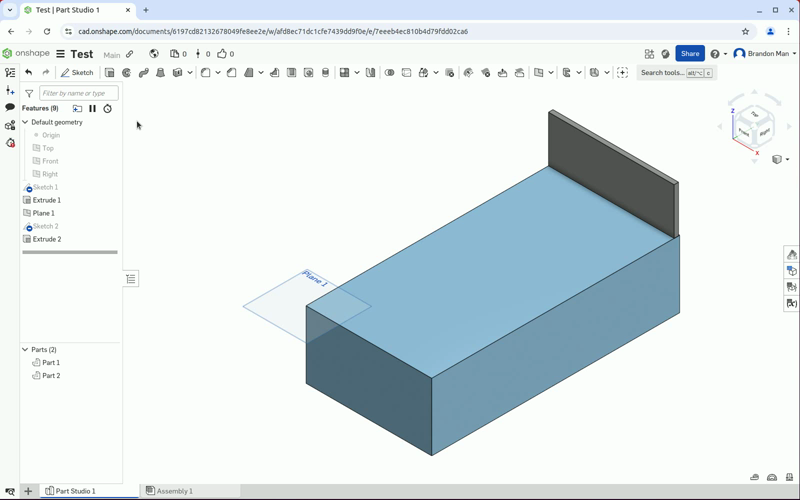
mouse_move(73, 189)
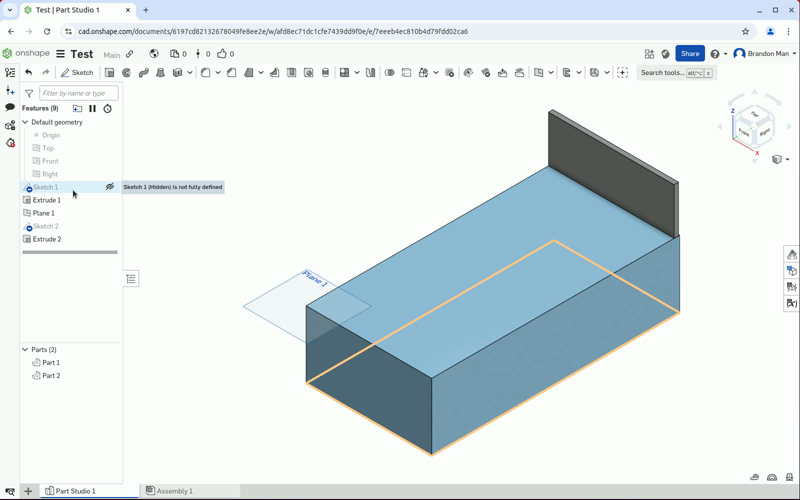
click(73, 189)